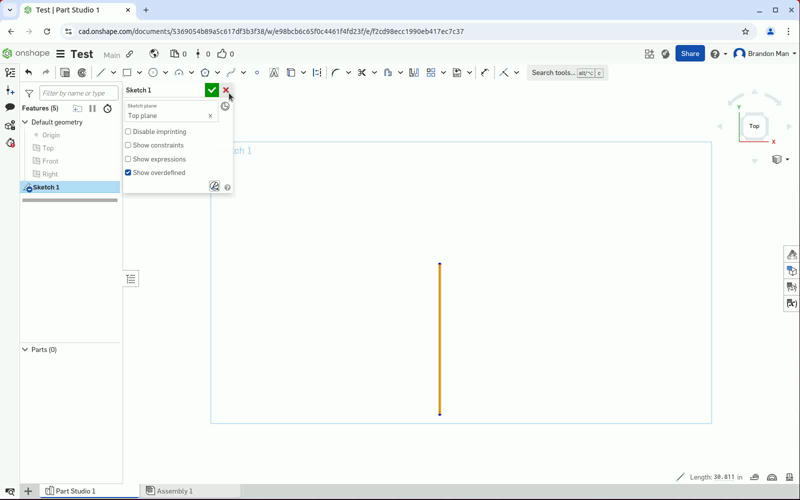
key(shift+h)
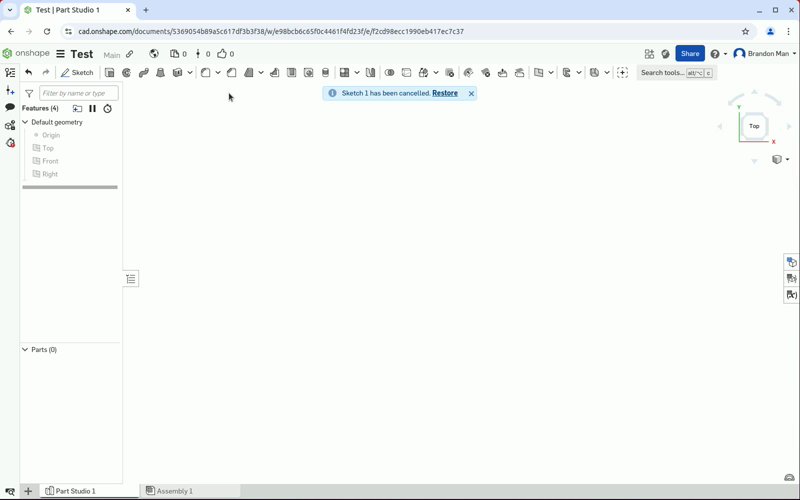
mouse_move(73, 352)
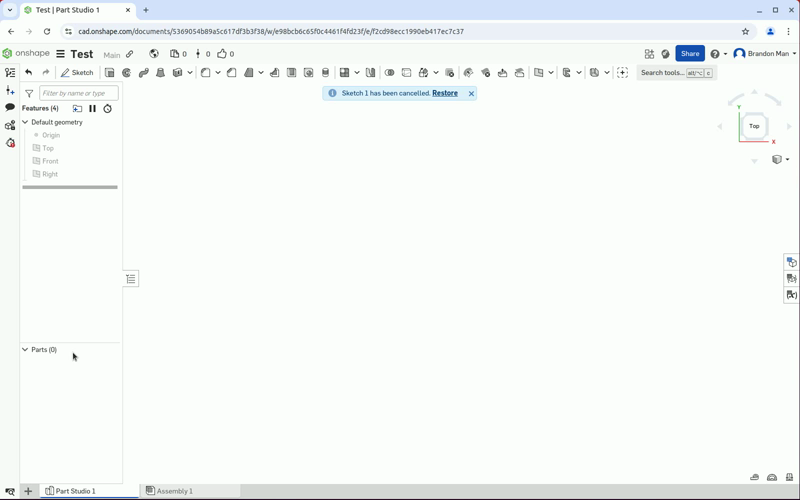
key(y)
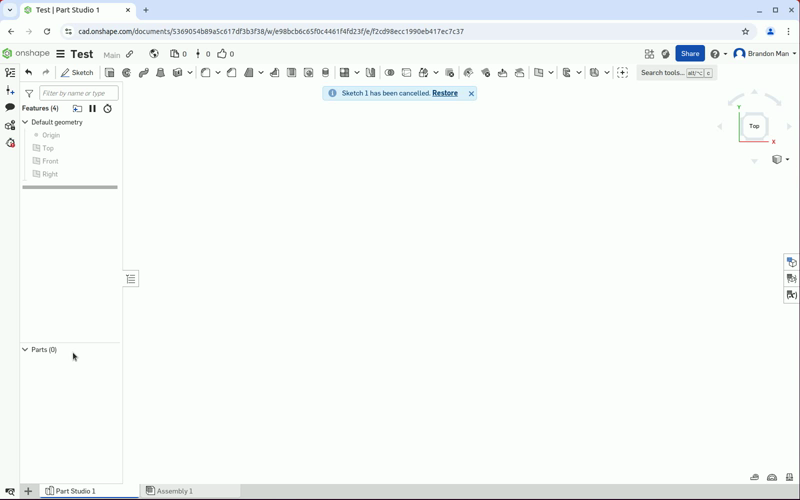
key(shift+p)
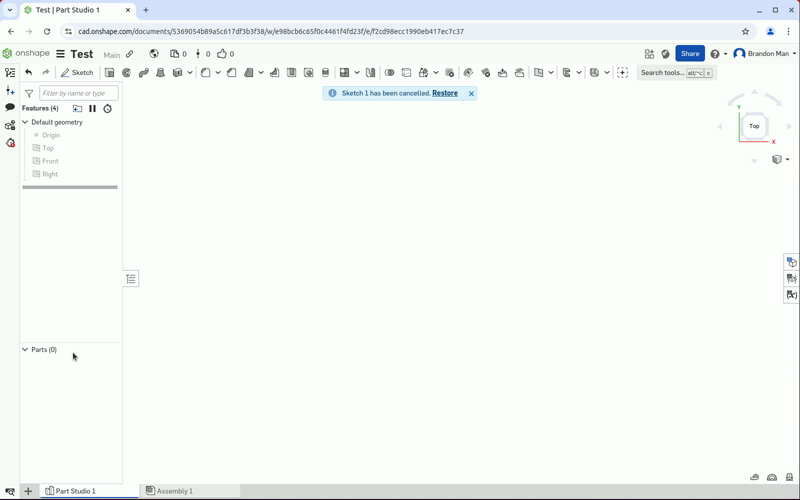
key(space)
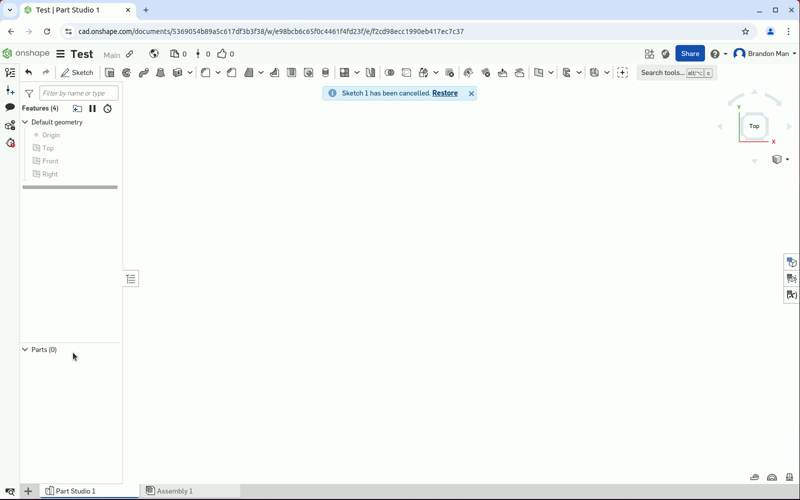
key_down(shift)
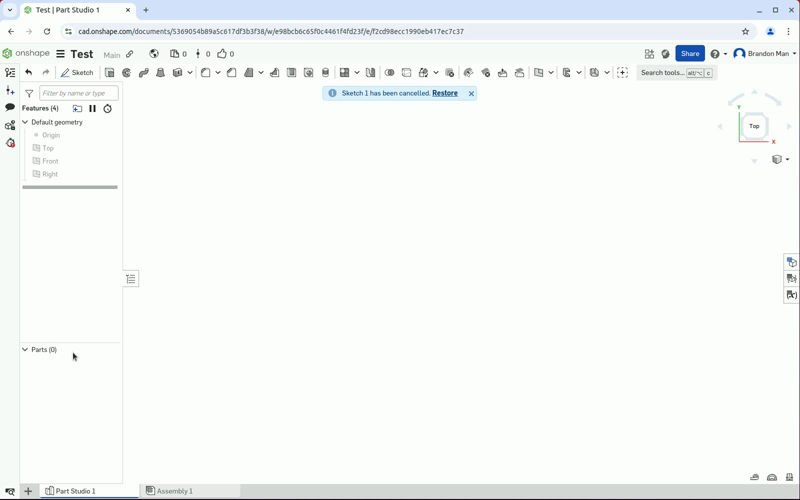
key(up)
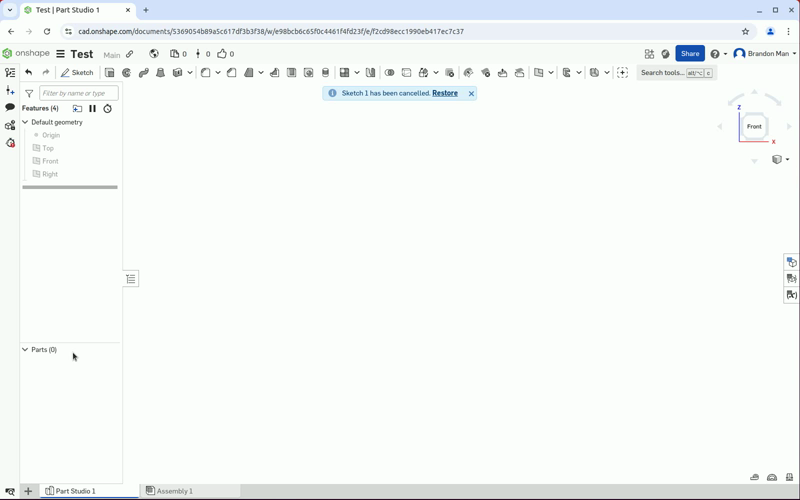
key_up(shift)
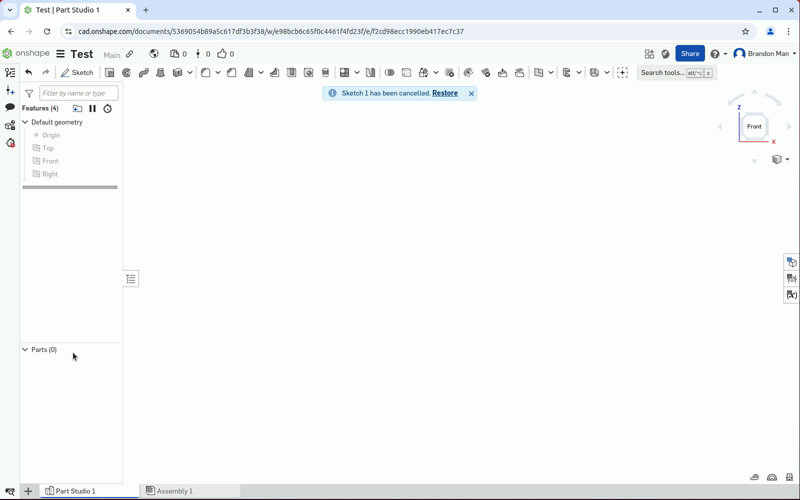
mouse_move(73, 352)
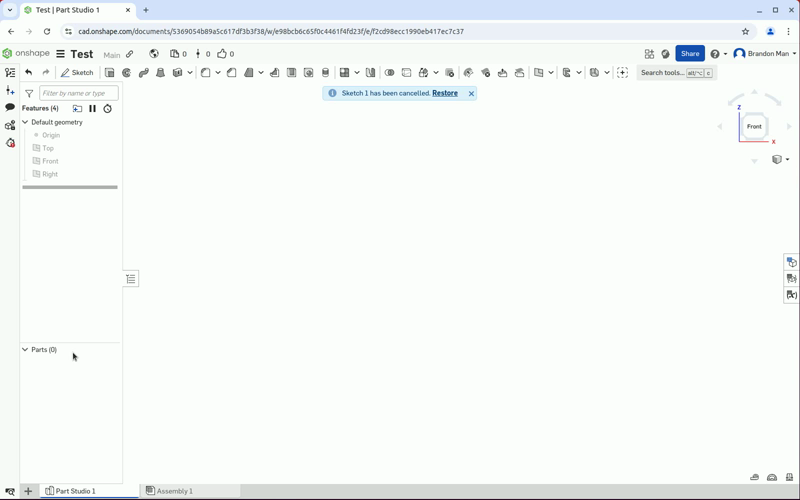
key(shift+y)
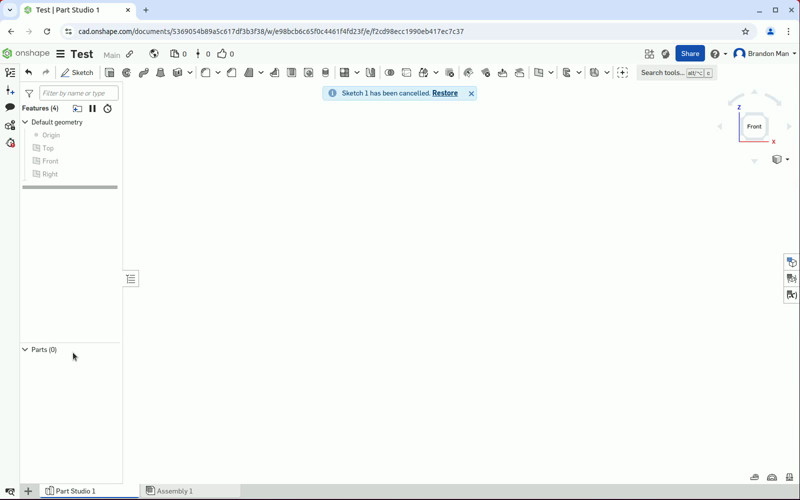
key(shift+s)
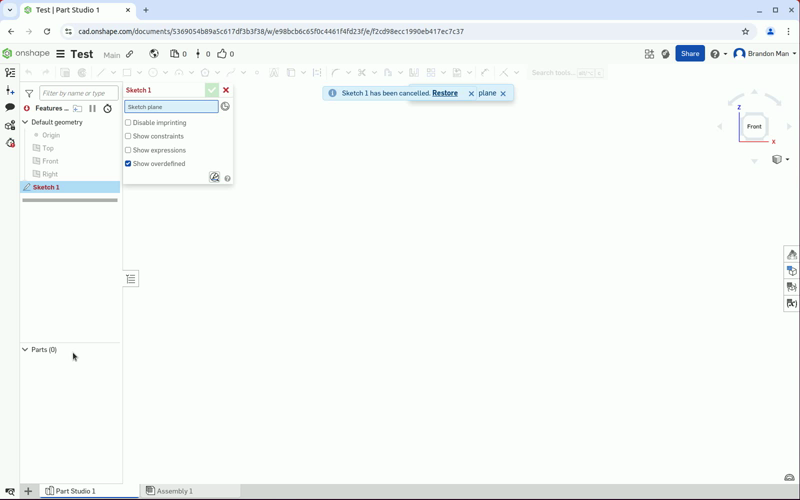
mouse_move(73, 163)
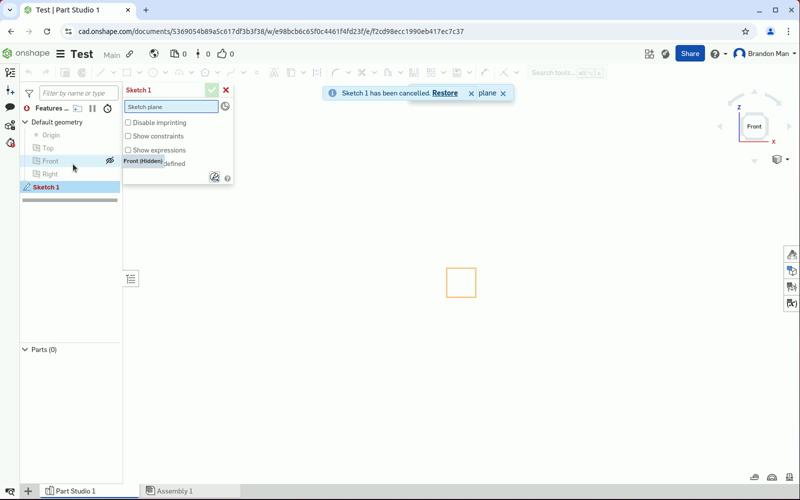
click(73, 163)
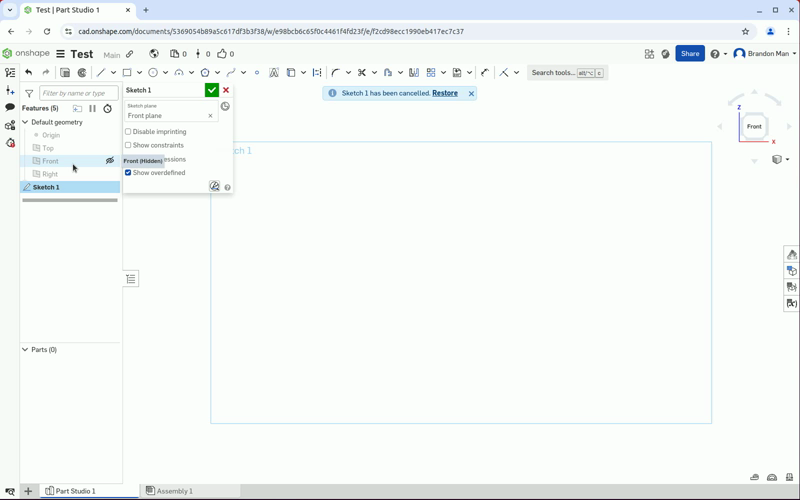
mouse_move(73, 352)
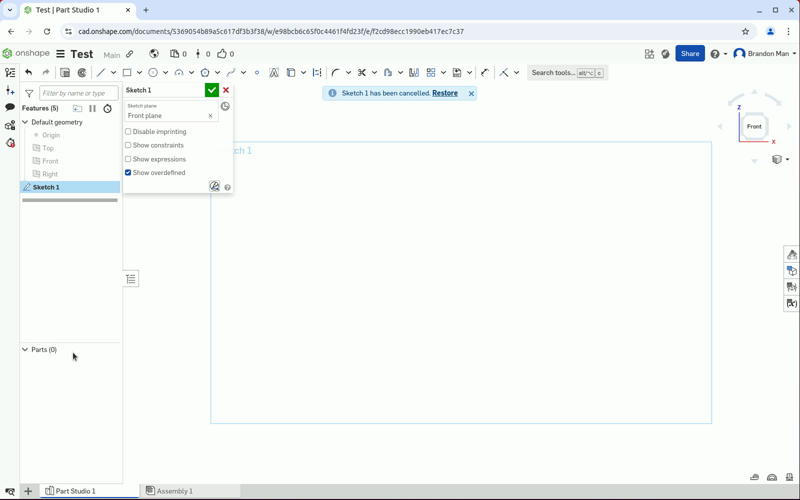
key(y)
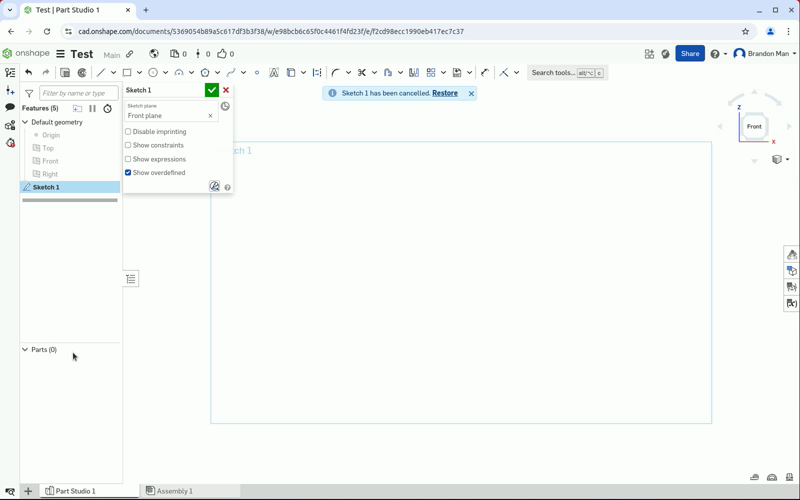
key(l)
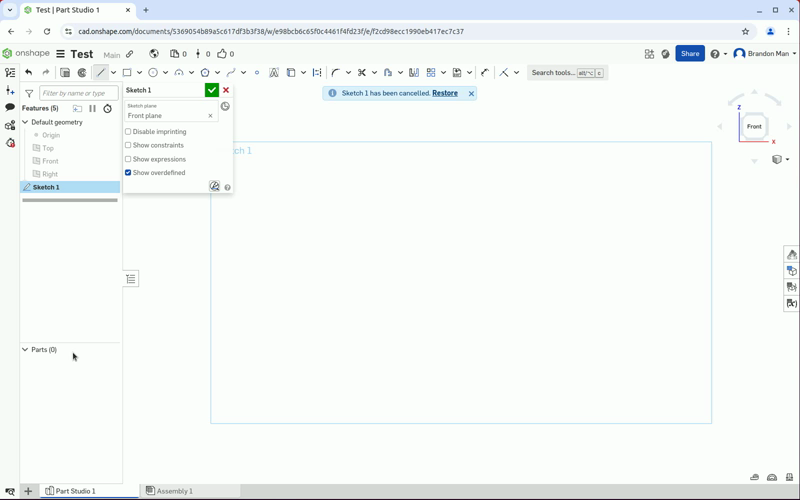
key_down(shift)
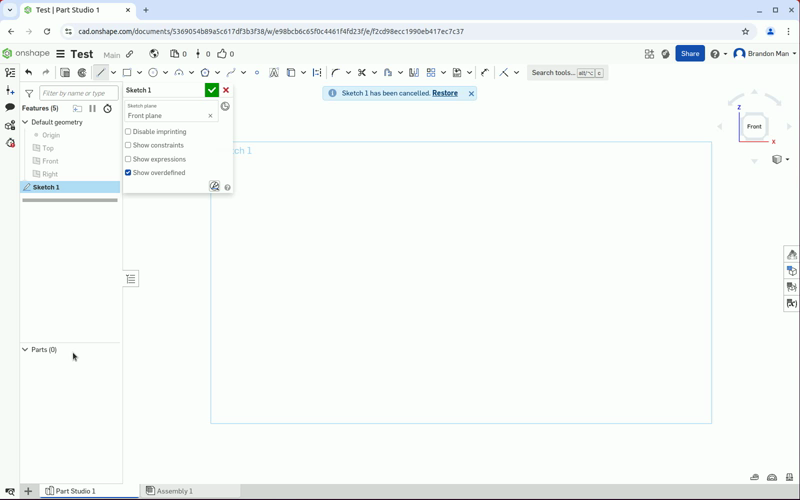
mouse_move(453, 293)
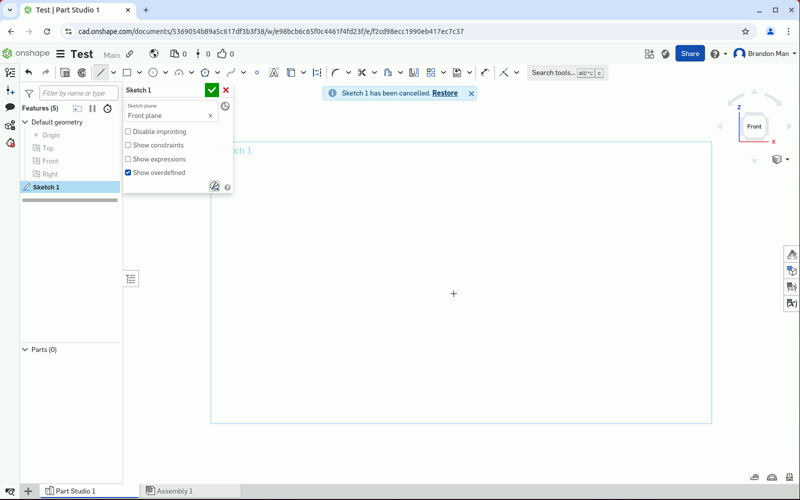
click(453, 293)
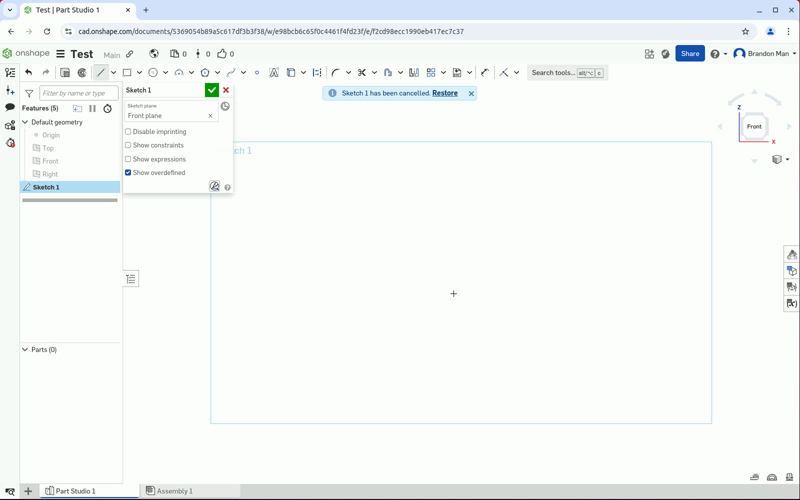
key_up(shift)
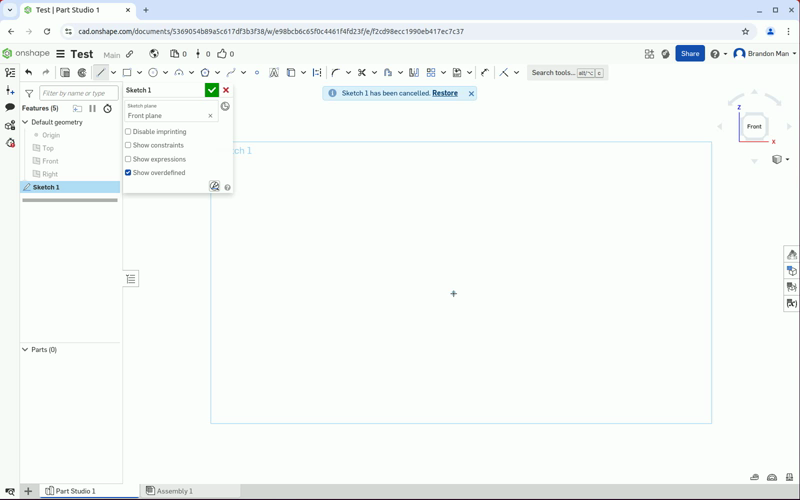
key_down(shift)
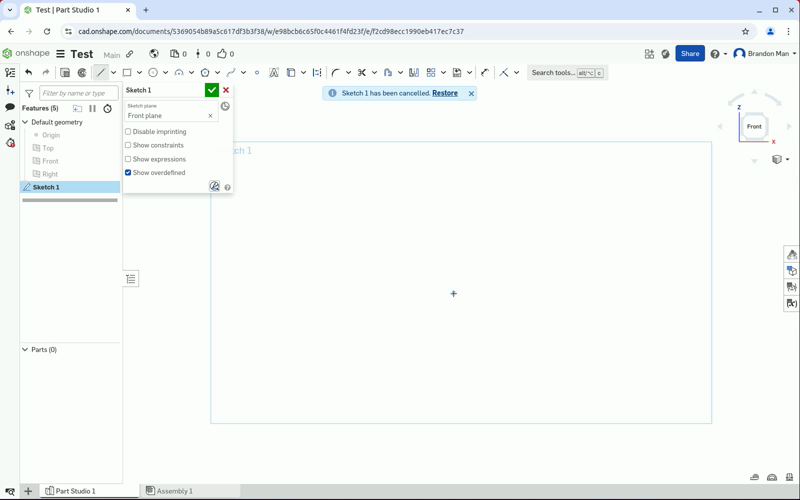
mouse_move(483, 293)
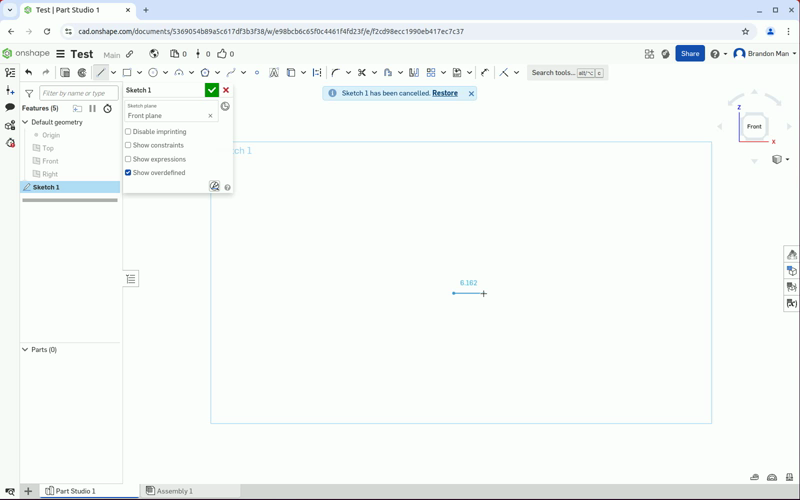
mouse_move(463, 293)
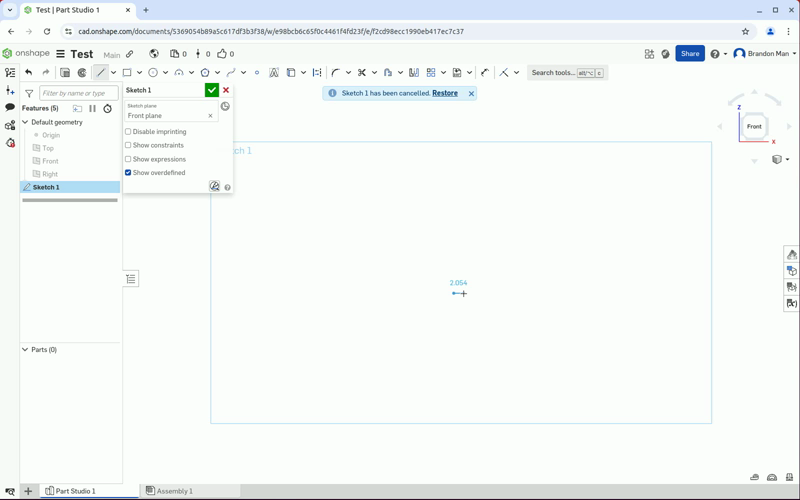
click(463, 293)
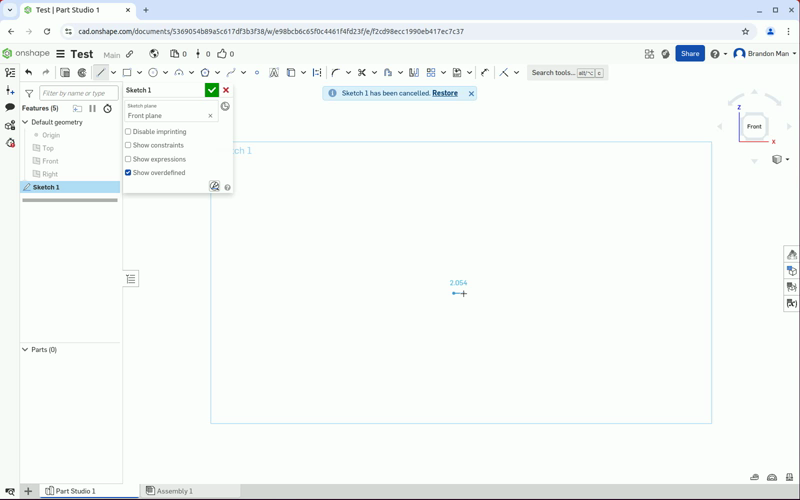
key_up(shift)
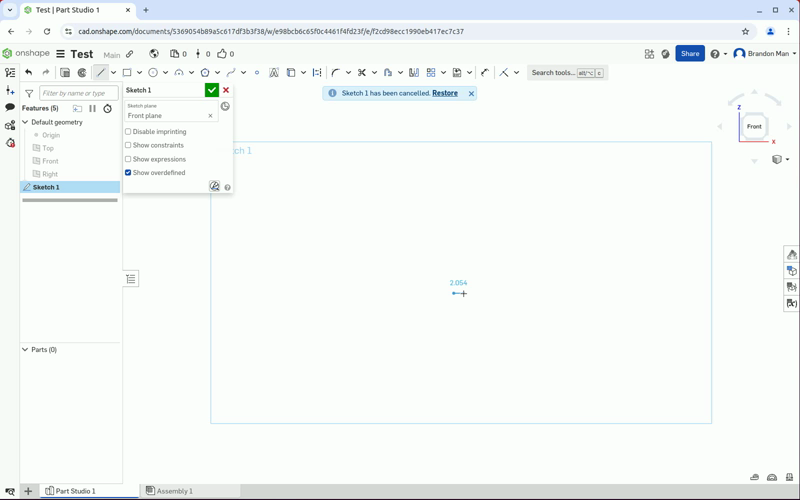
key_down(shift)
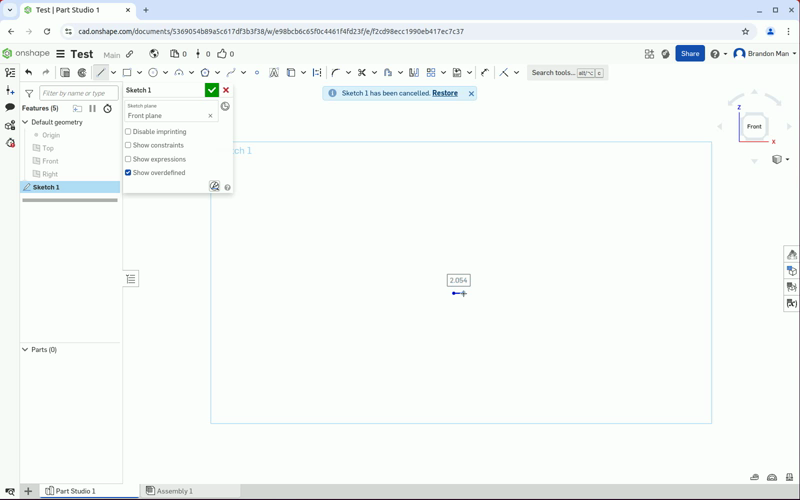
mouse_move(493, 293)
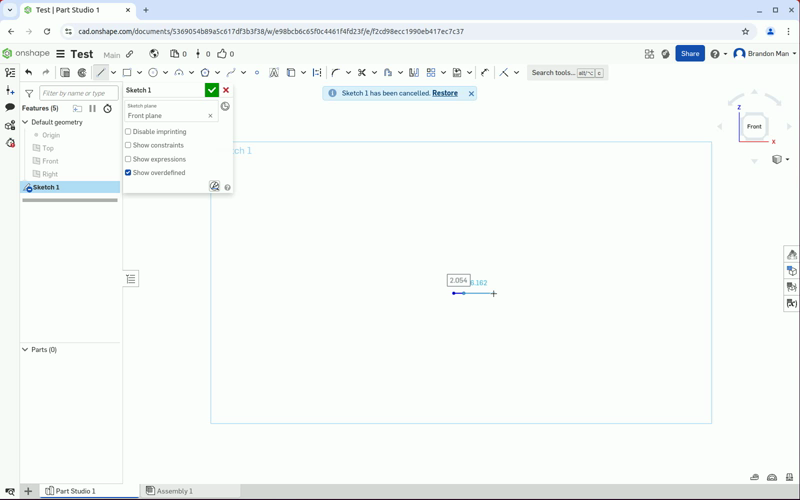
mouse_move(492, 293)
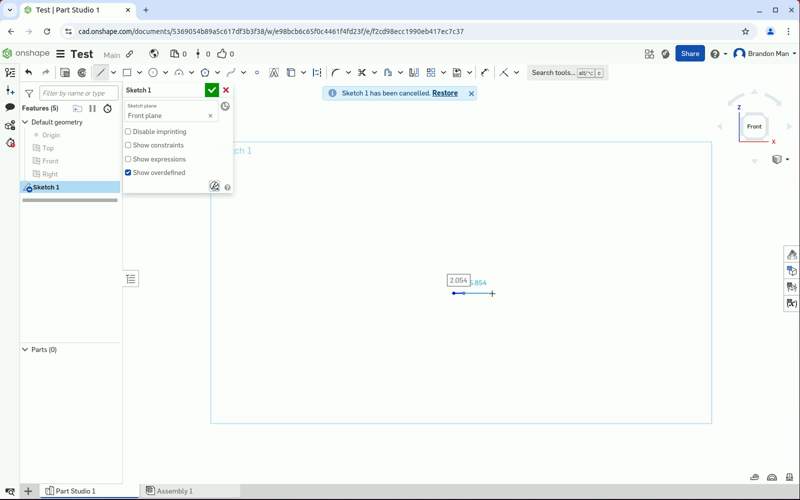
click(492, 293)
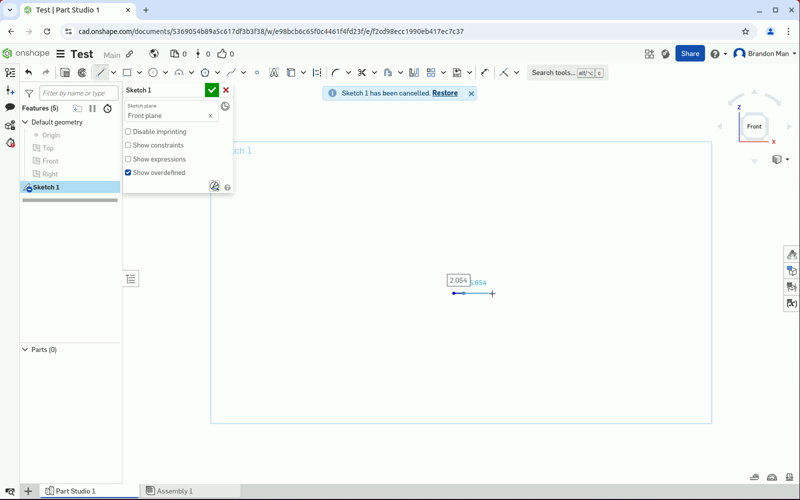
key_up(shift)
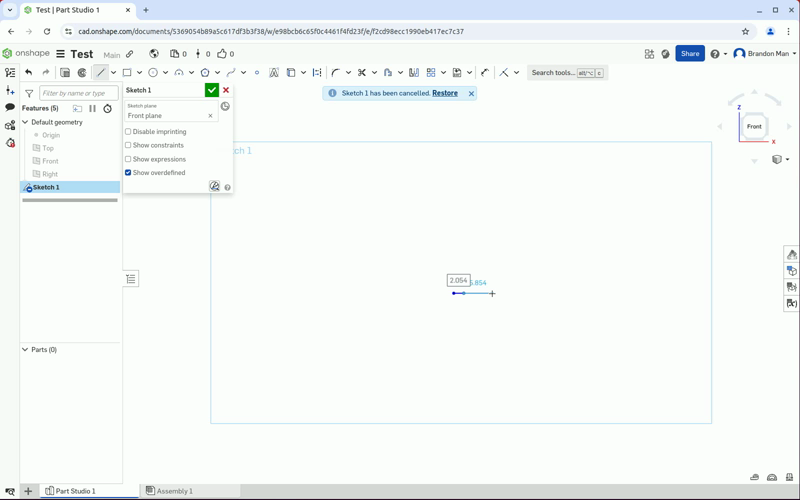
key_down(shift)
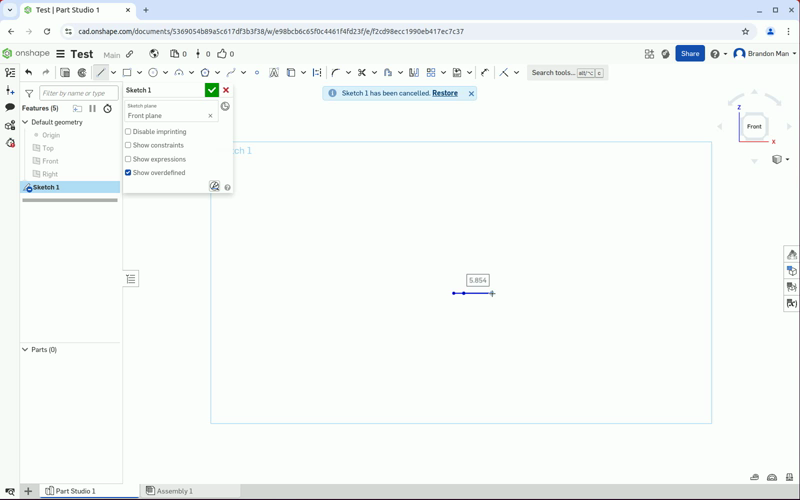
mouse_move(522, 293)
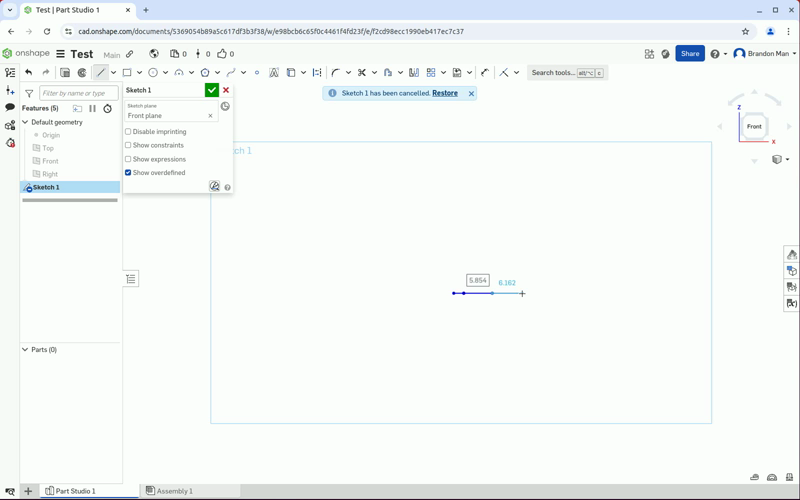
mouse_move(492, 237)
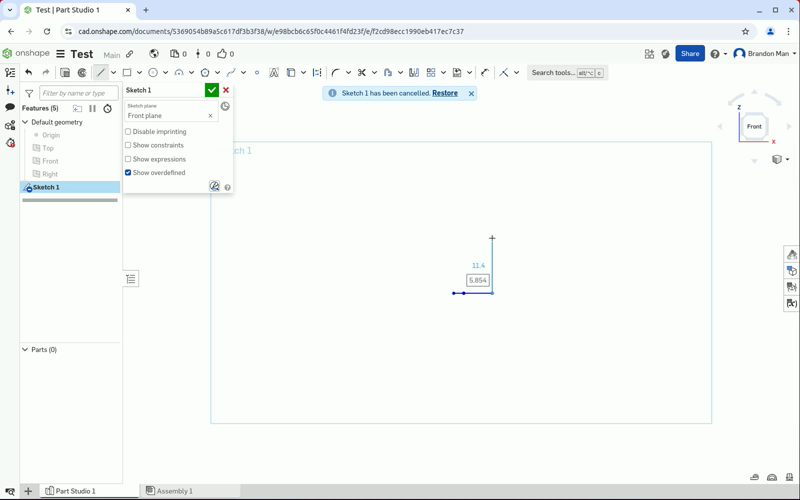
click(492, 237)
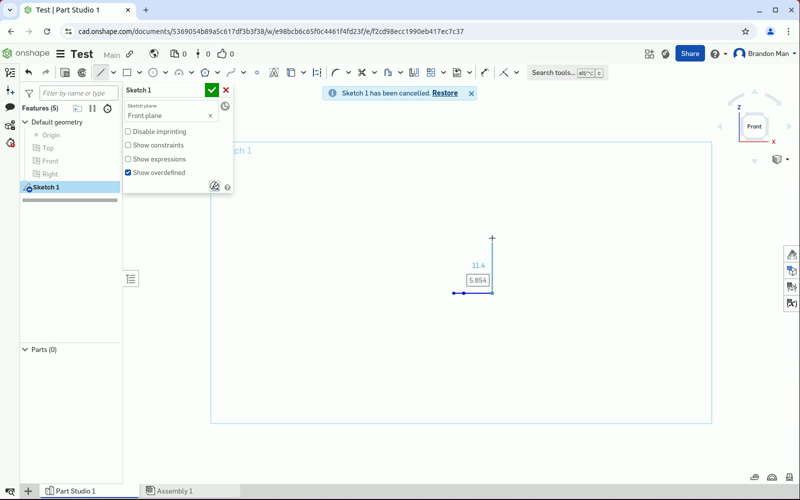
key_up(shift)
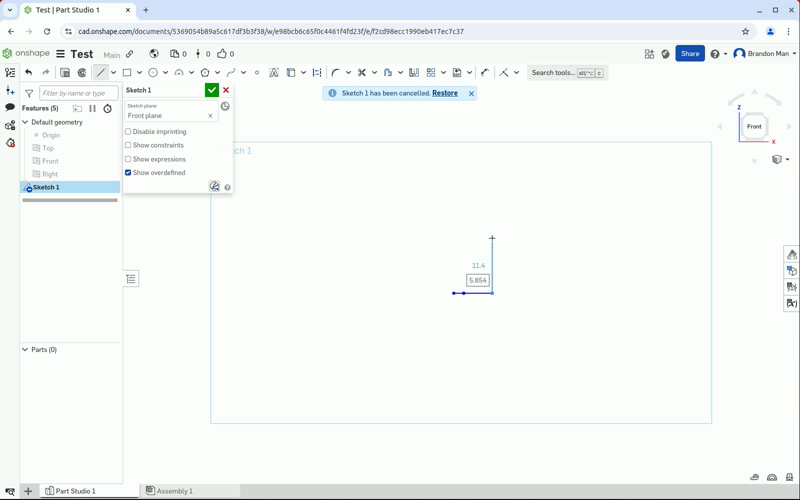
key_down(shift)
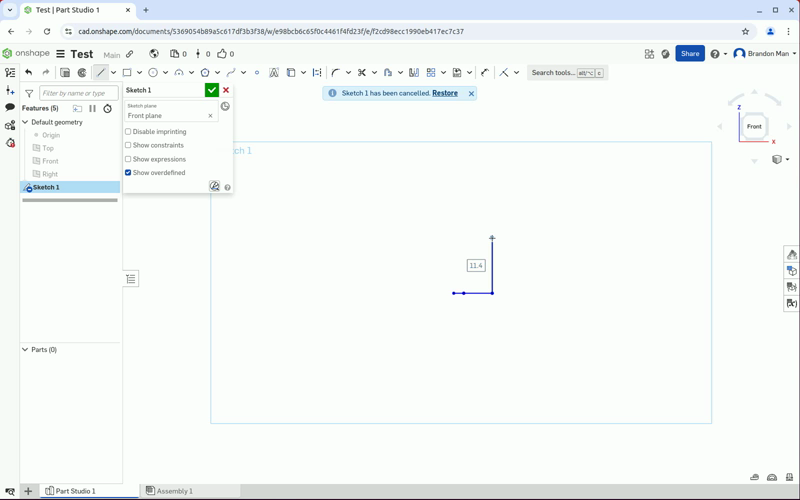
mouse_move(522, 237)
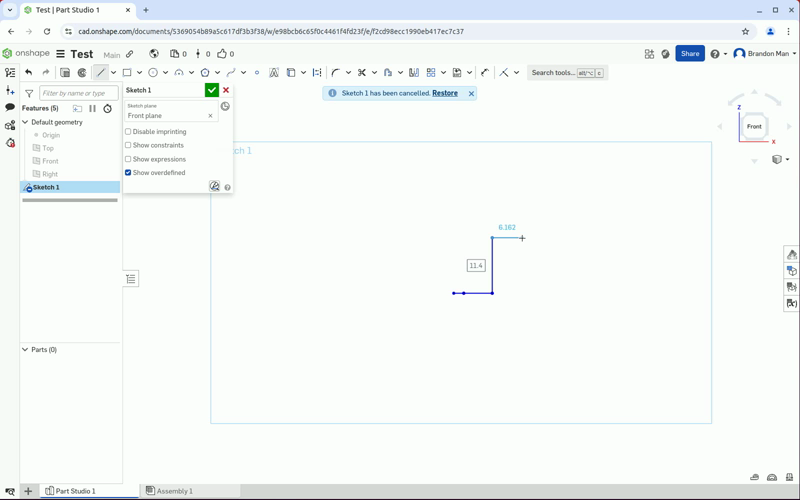
mouse_move(453, 237)
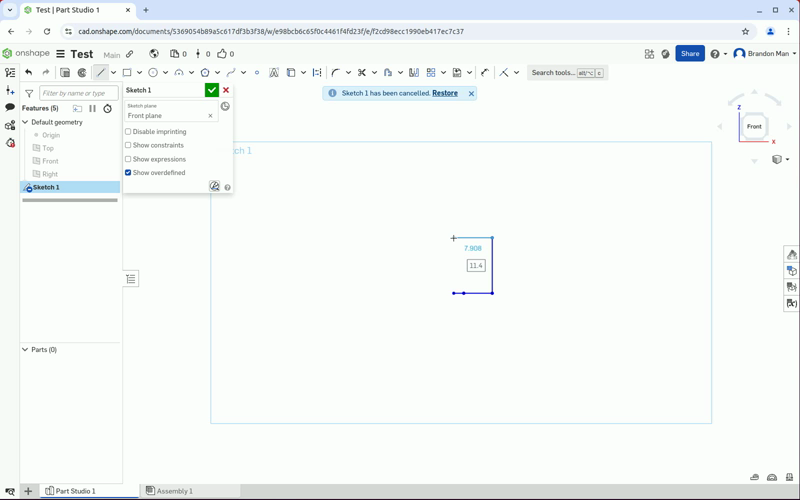
click(453, 237)
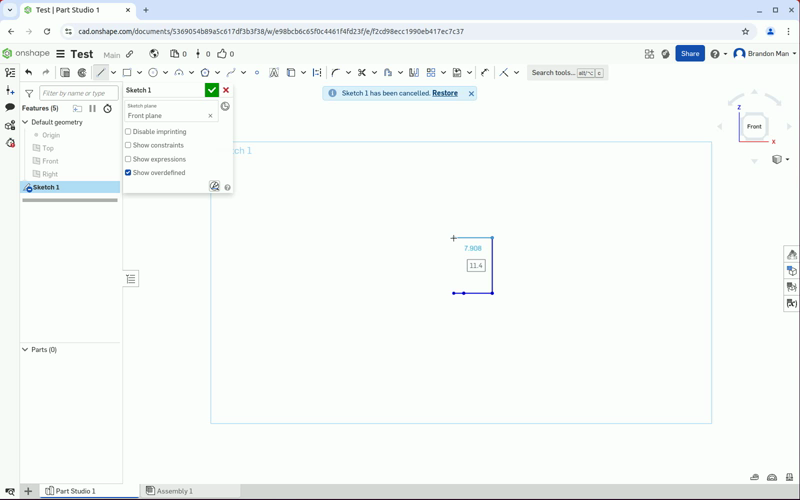
key_up(shift)
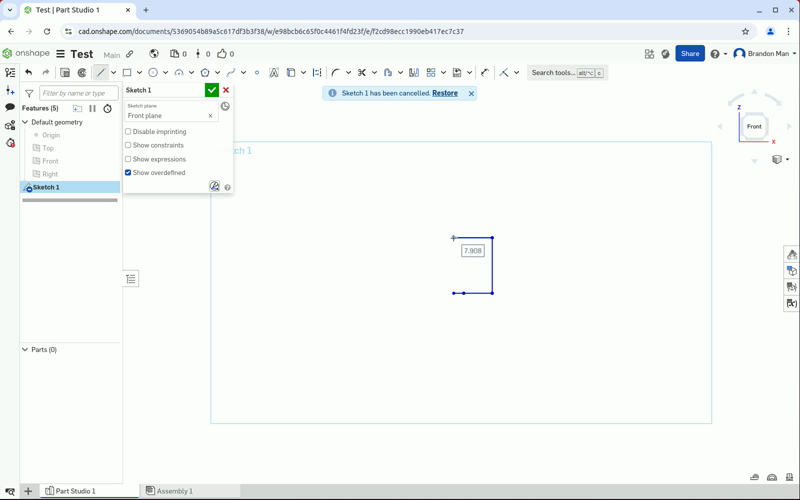
mouse_move(483, 237)
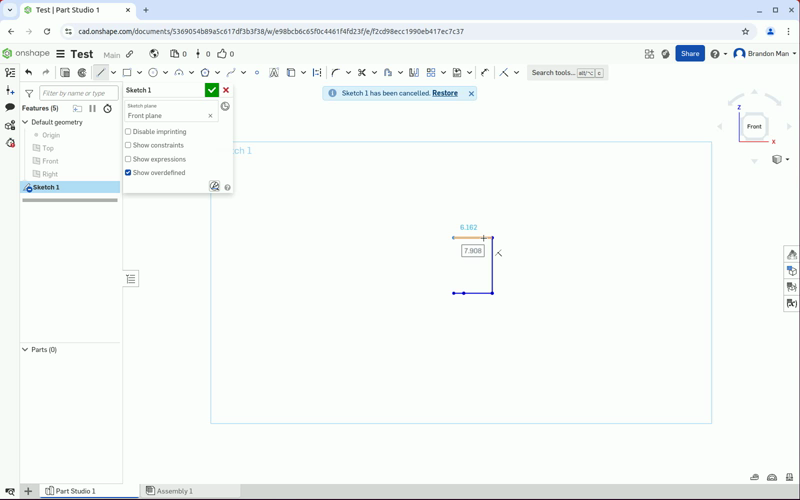
key_down(shift)
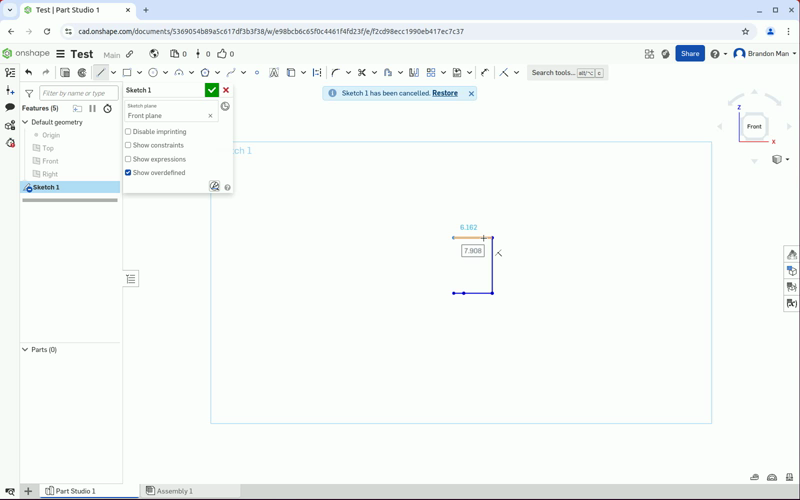
mouse_move(453, 293)
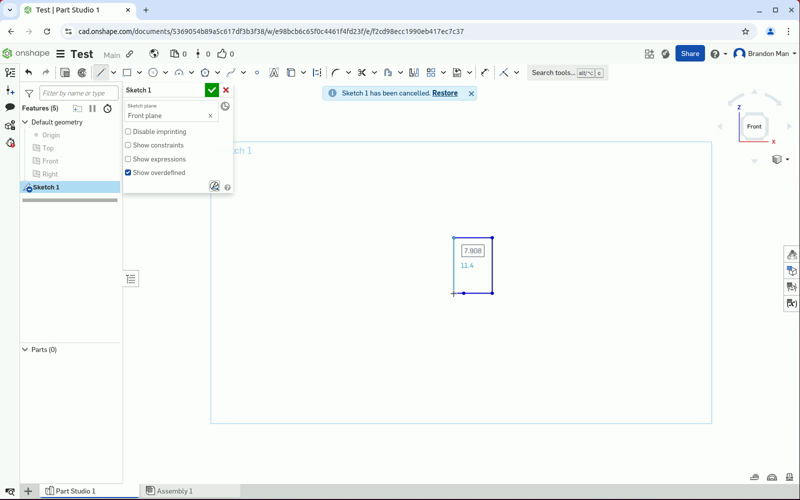
key_up(shift)
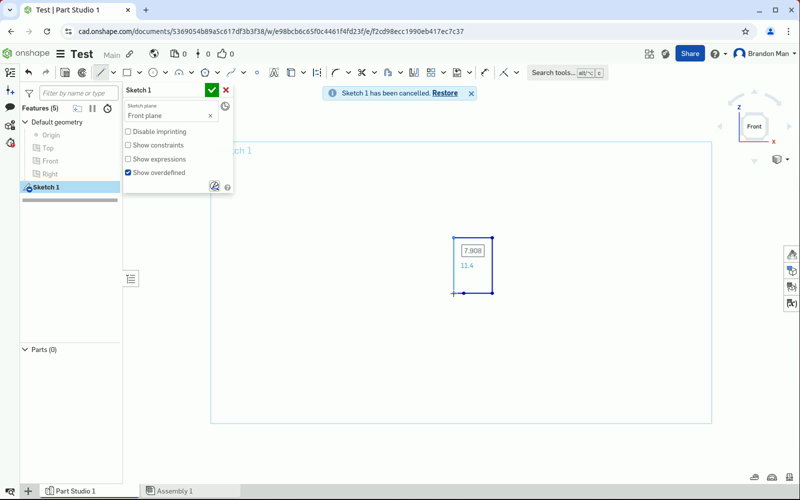
click(453, 293)
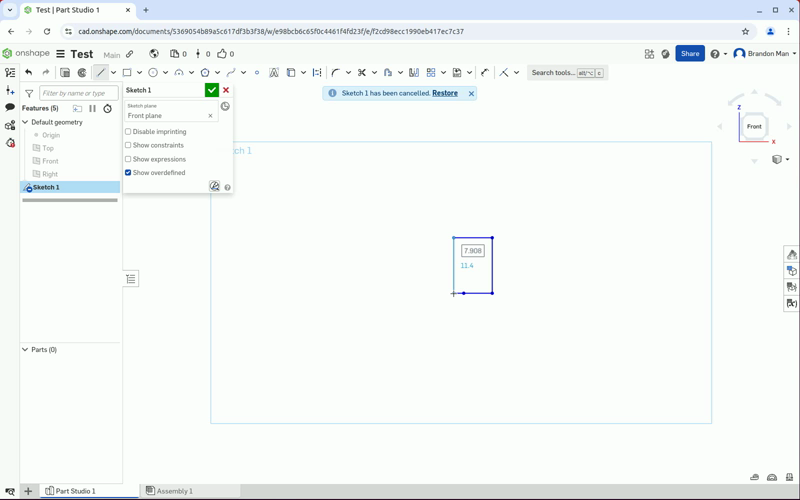
key(esc)
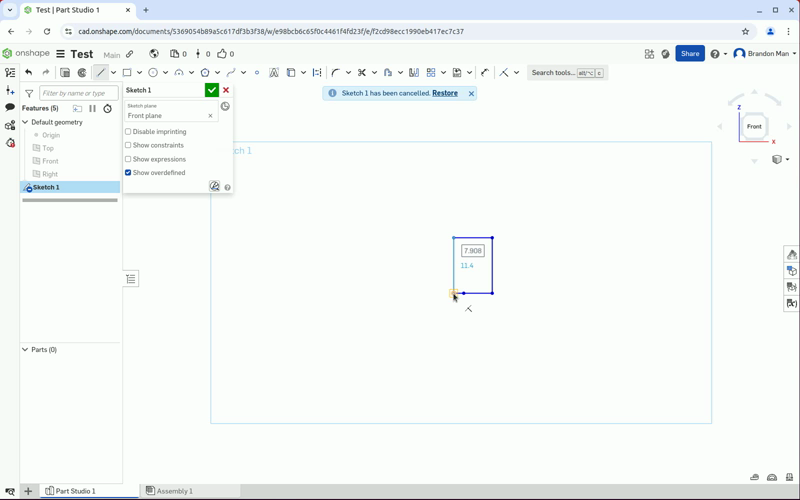
mouse_move(480, 259)
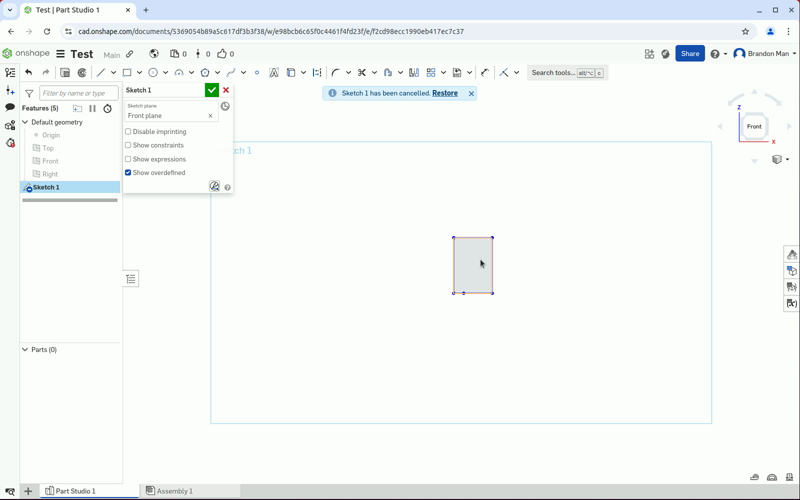
click(480, 259)
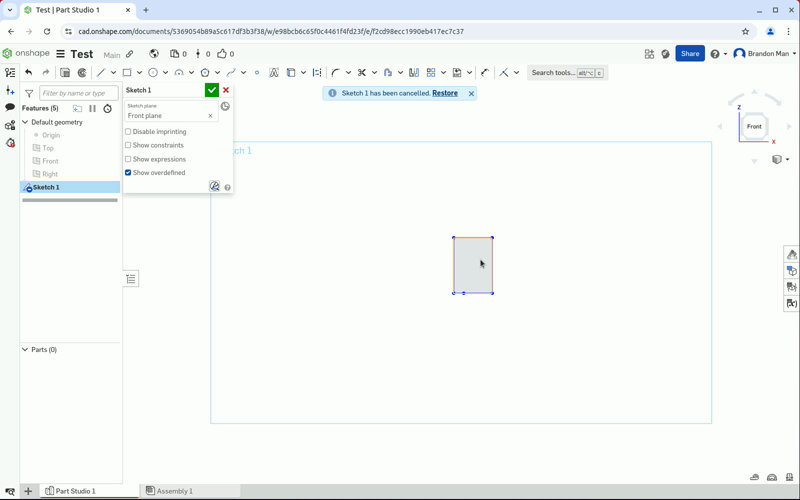
mouse_move(73, 352)
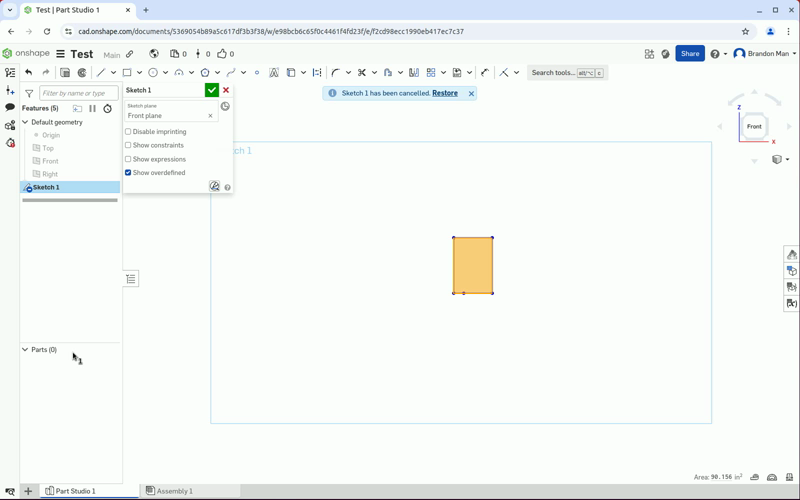
key(shift+y)
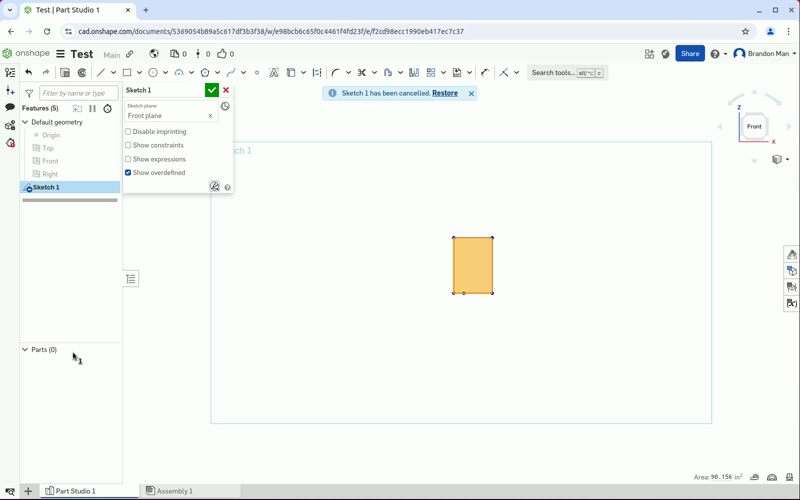
key(shift+e)
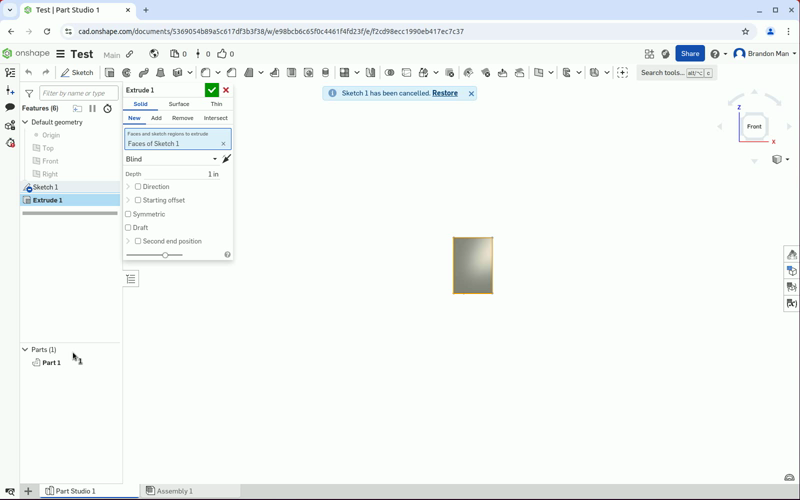
mouse_move(143, 106)
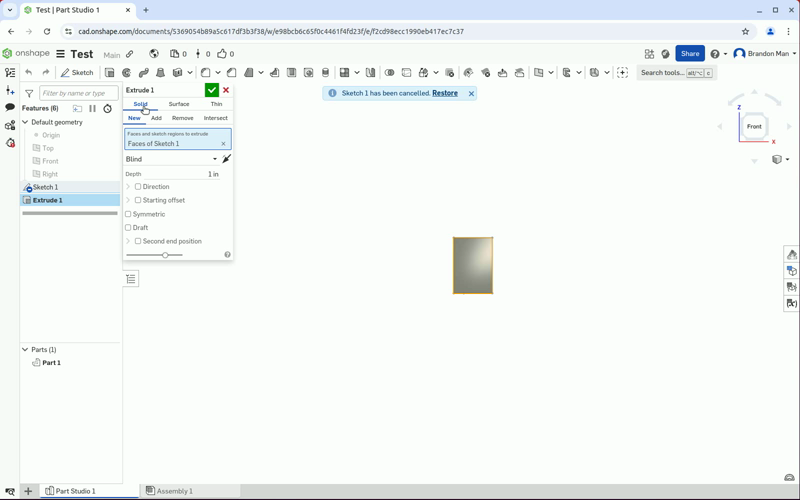
click(143, 106)
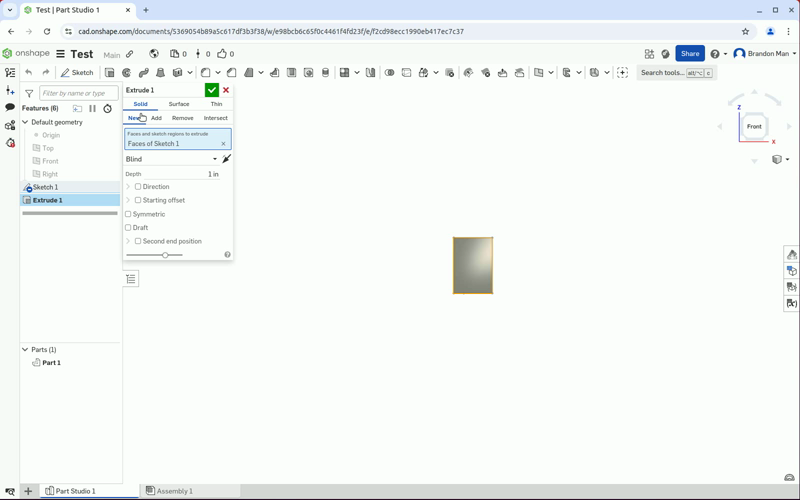
mouse_move(137, 120)
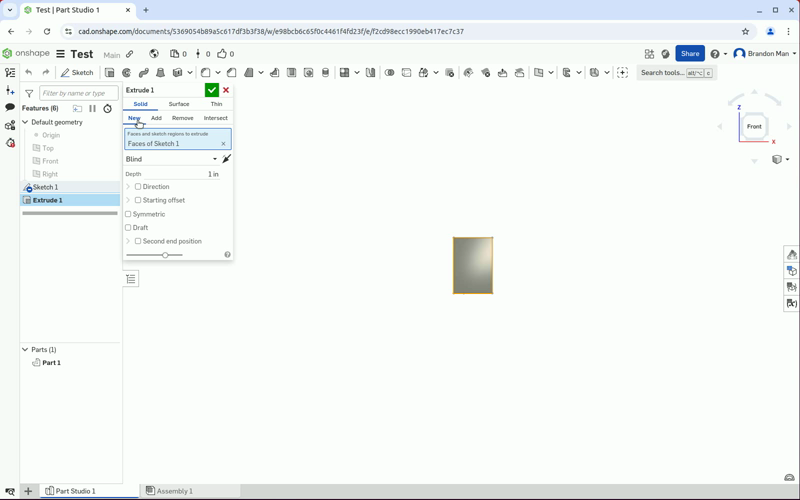
click(137, 120)
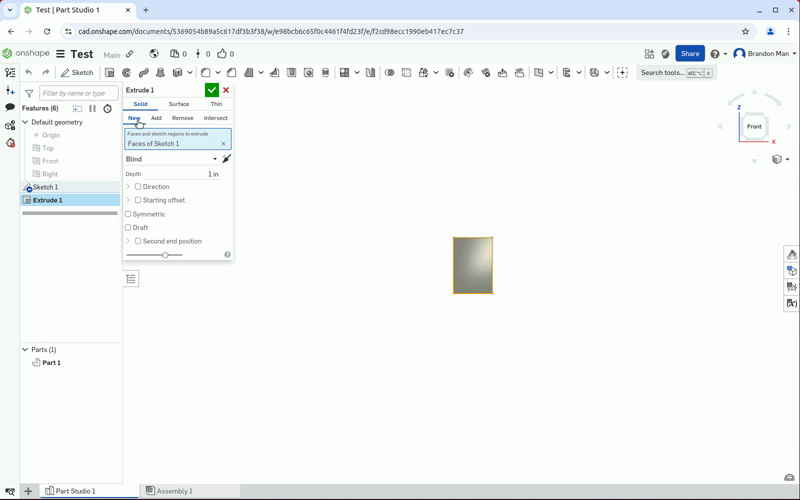
key(tab, 4)
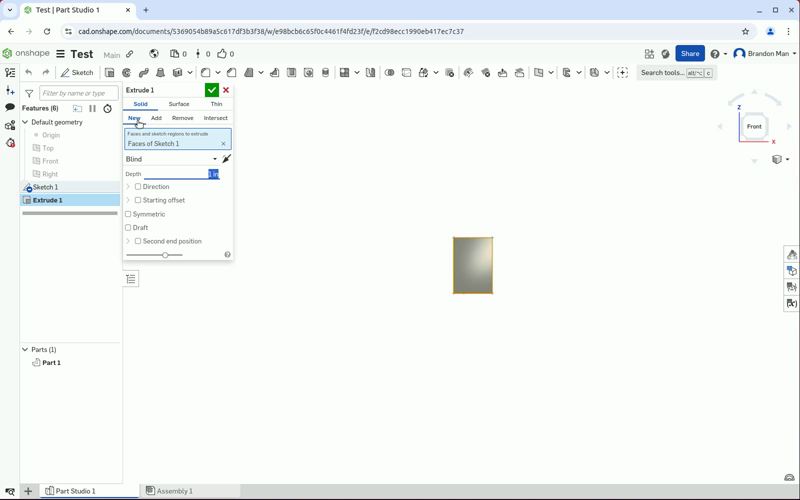
text(23.108)
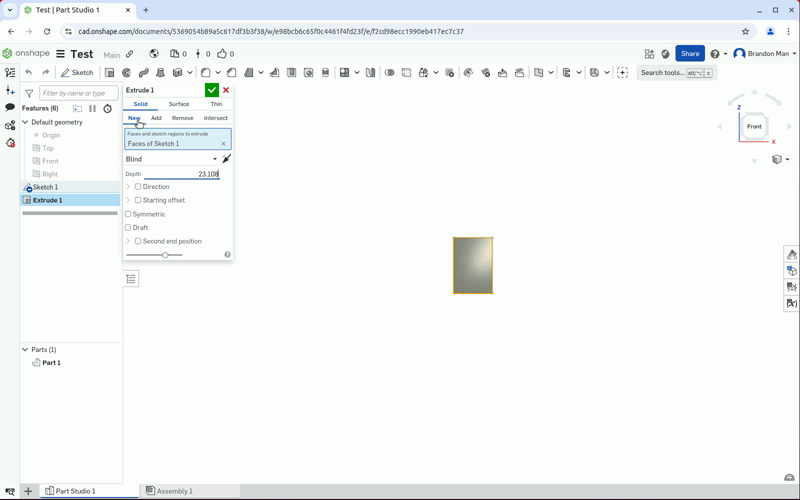
key(enter)
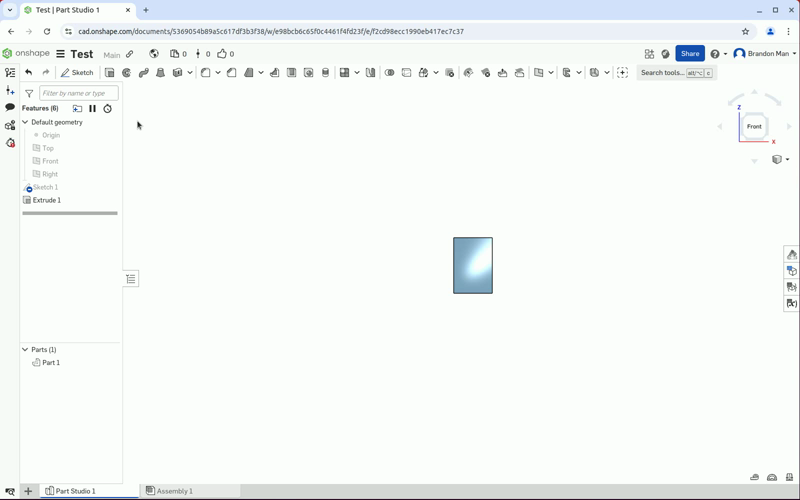
key(shift+h)
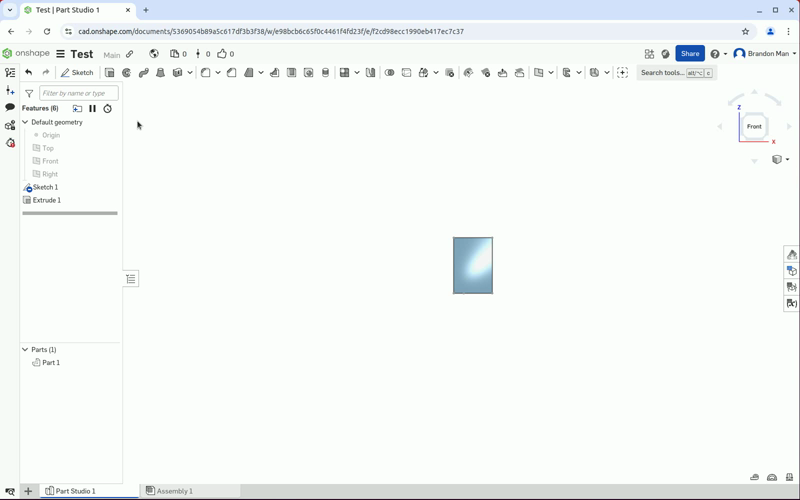
key(shift+h)
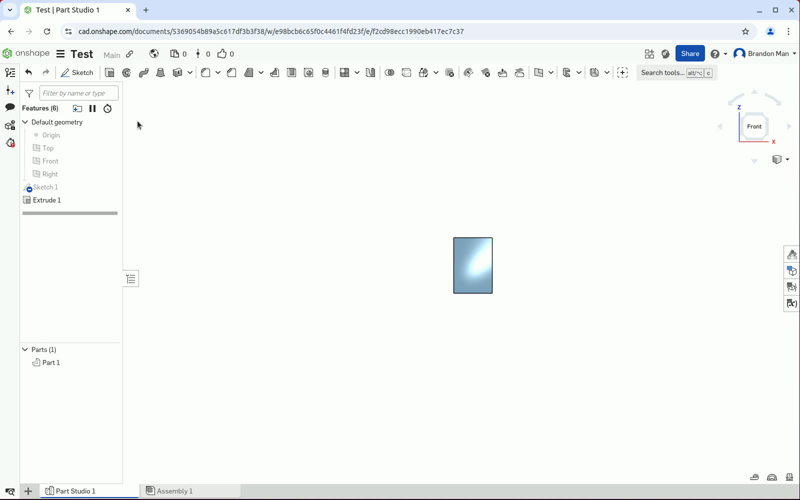
mouse_move(73, 189)
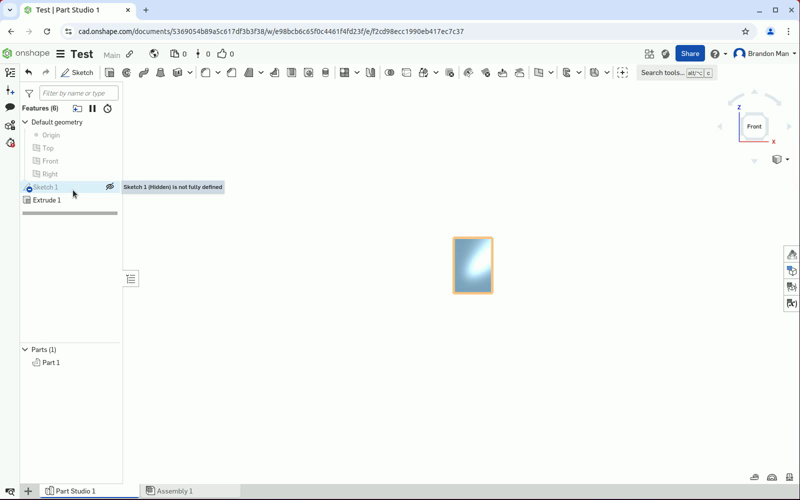
click(73, 189)
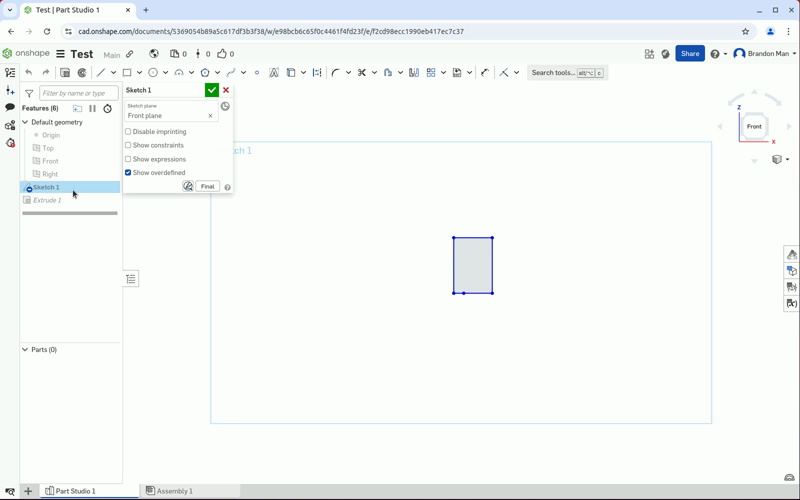
mouse_move(229, 92)
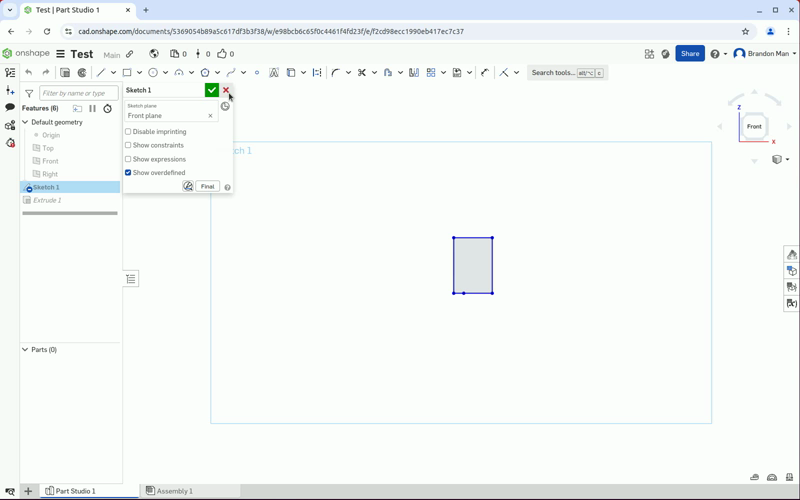
click(229, 92)
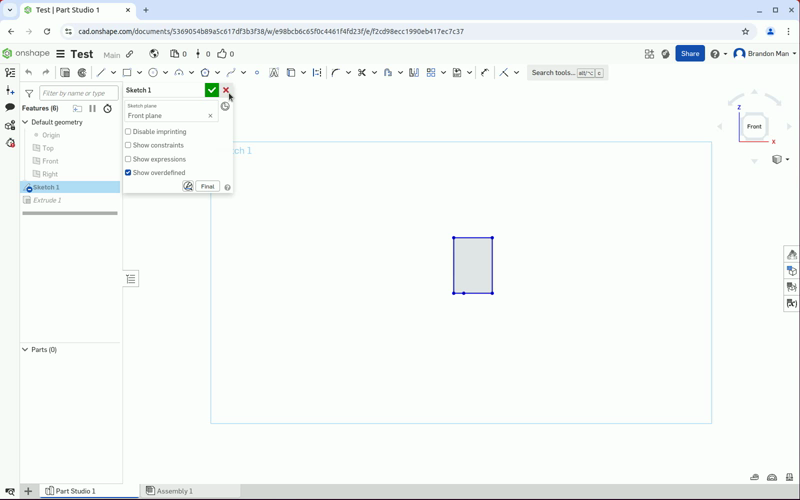
key(shift+s)
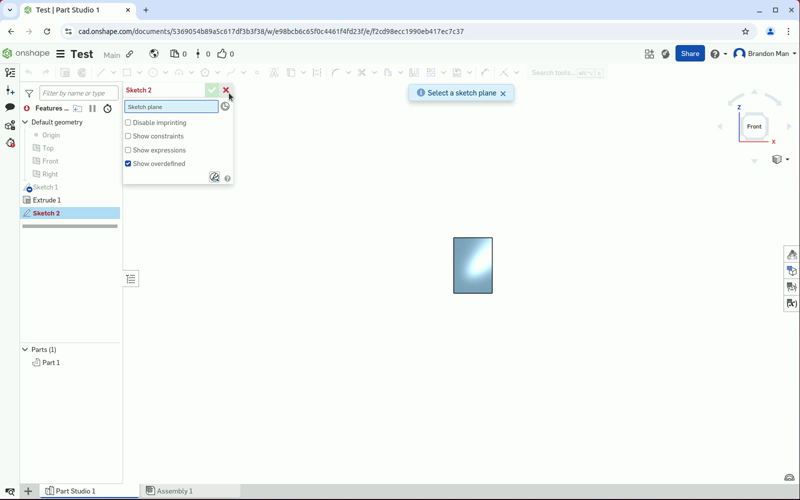
mouse_move(73, 163)
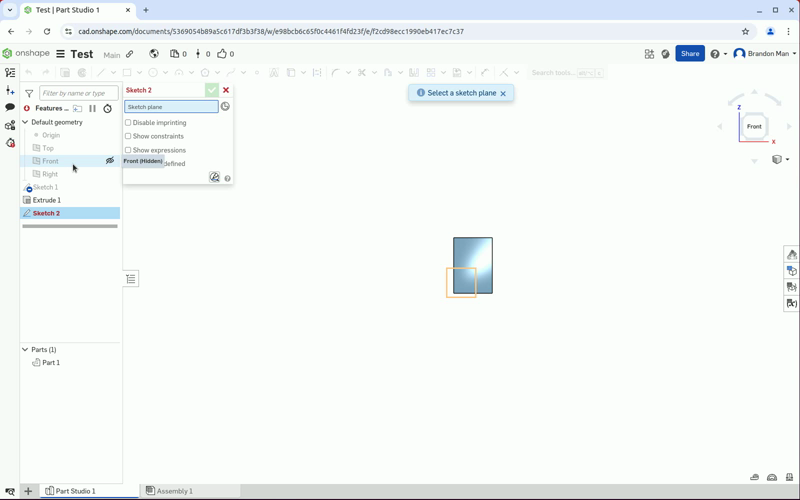
click(73, 163)
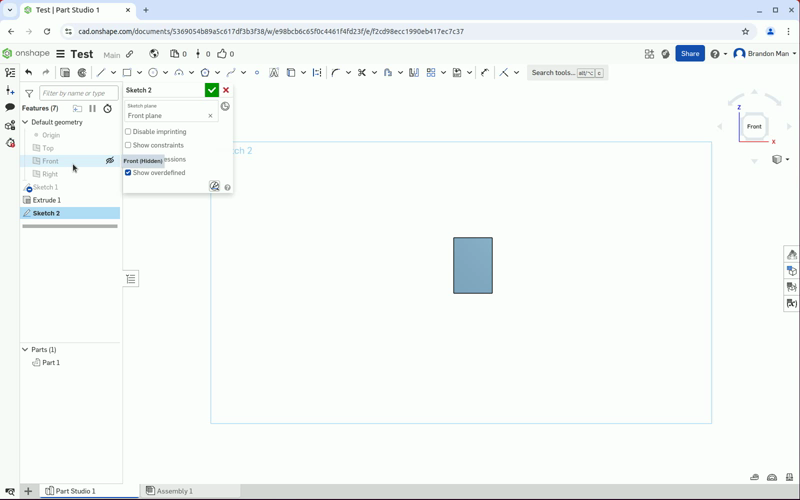
mouse_move(73, 352)
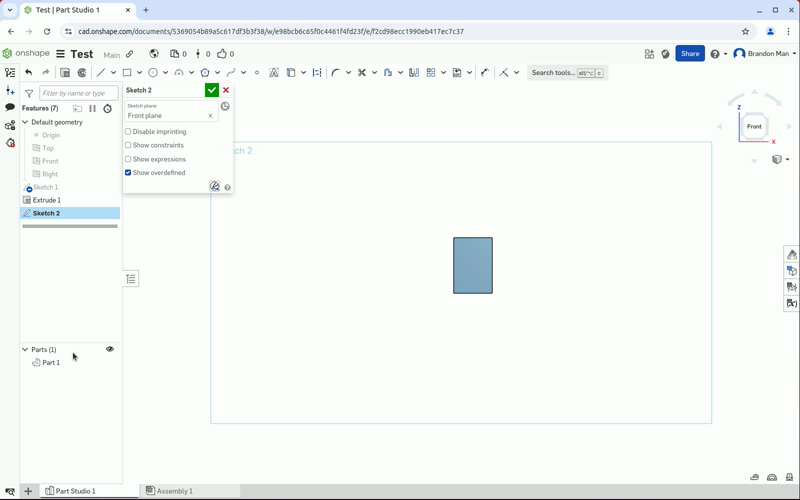
key(y)
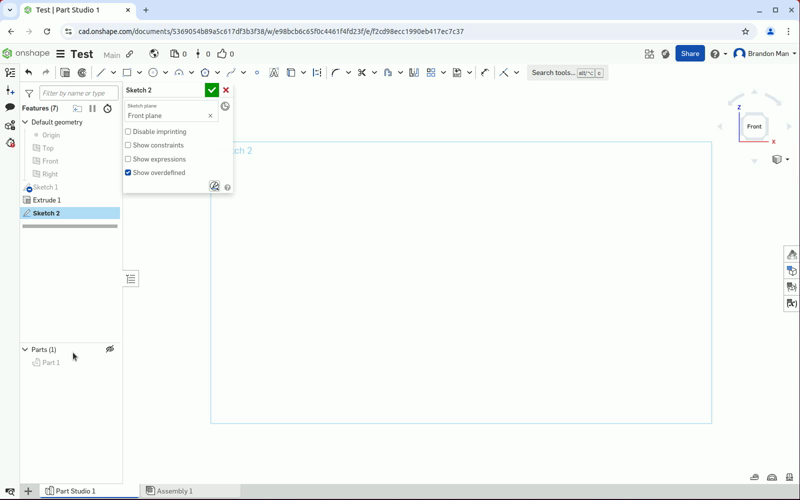
key(l)
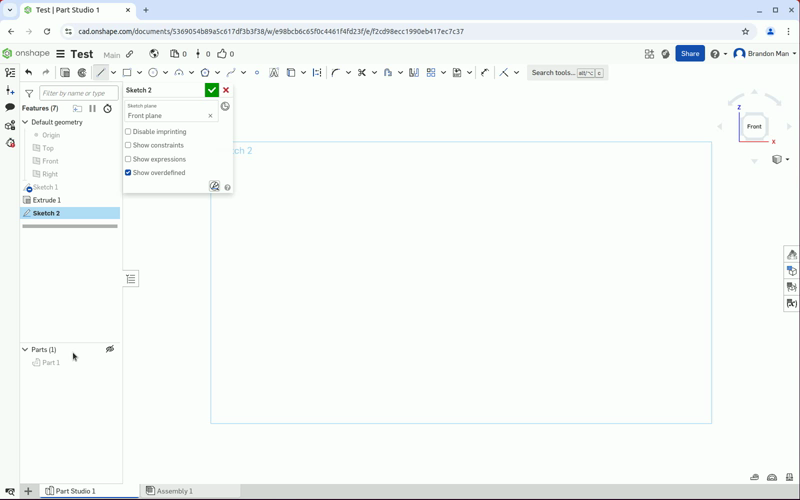
key_down(shift)
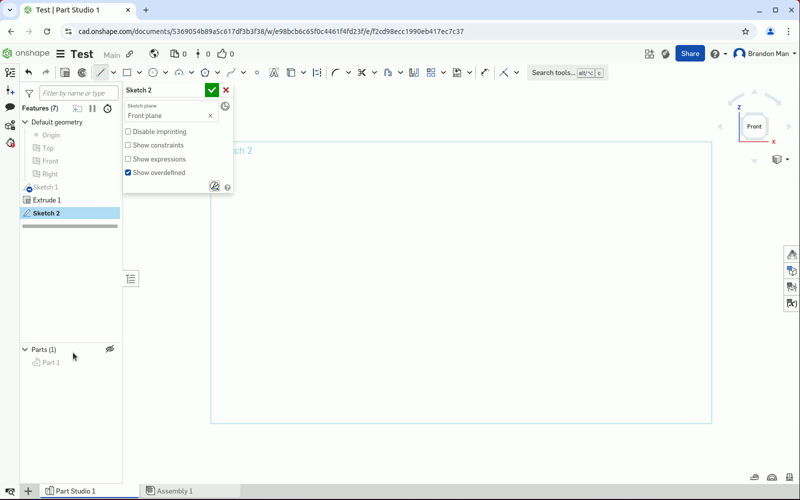
mouse_move(453, 238)
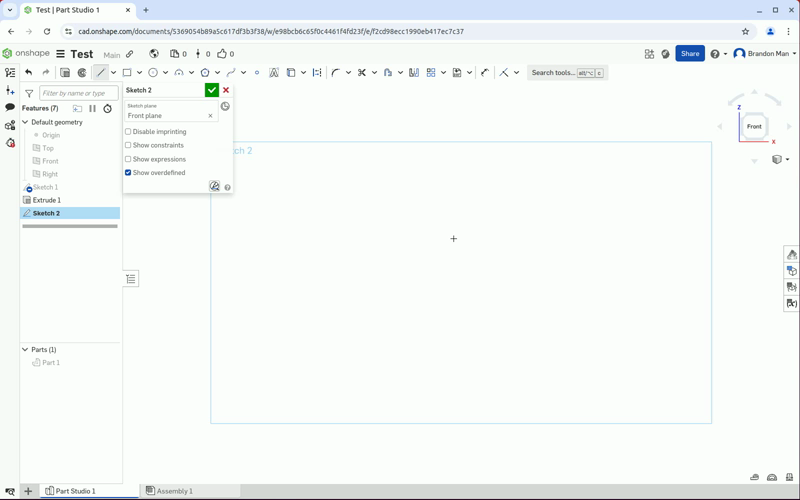
click(453, 238)
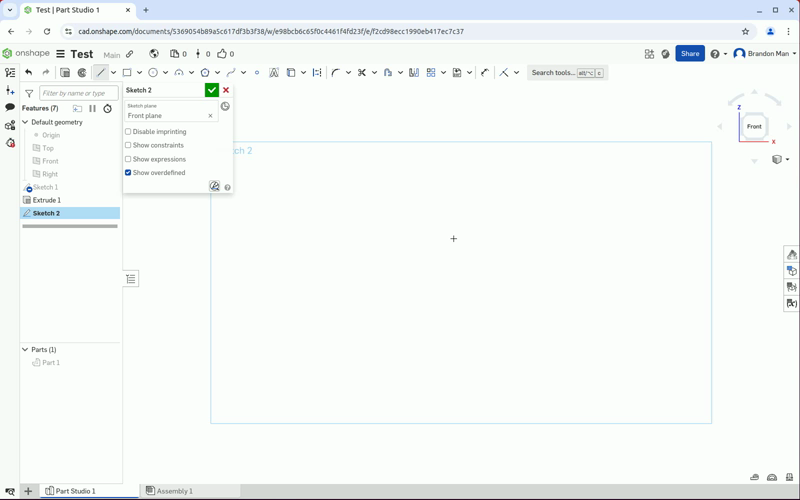
key_up(shift)
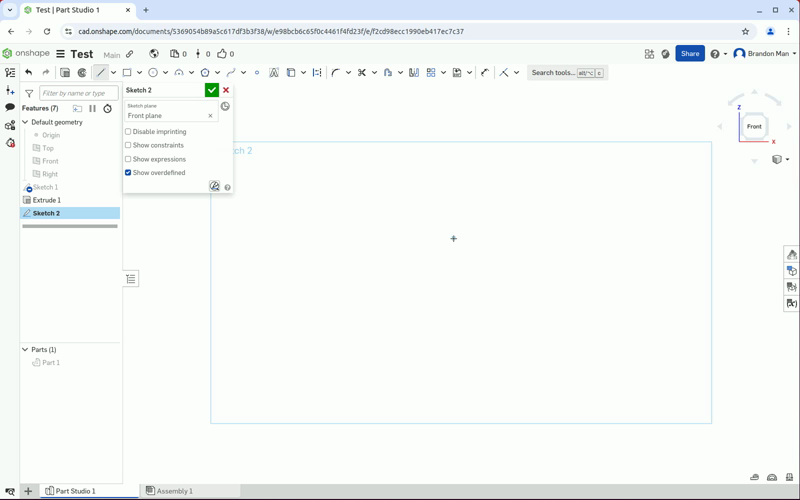
key_down(shift)
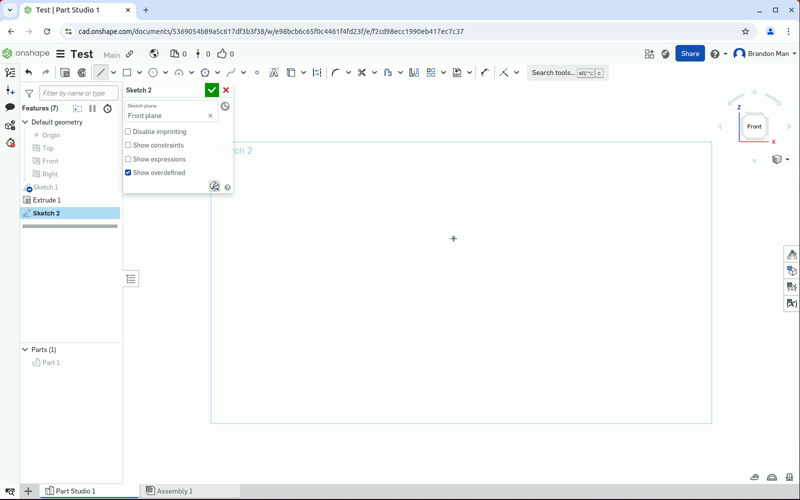
mouse_move(483, 238)
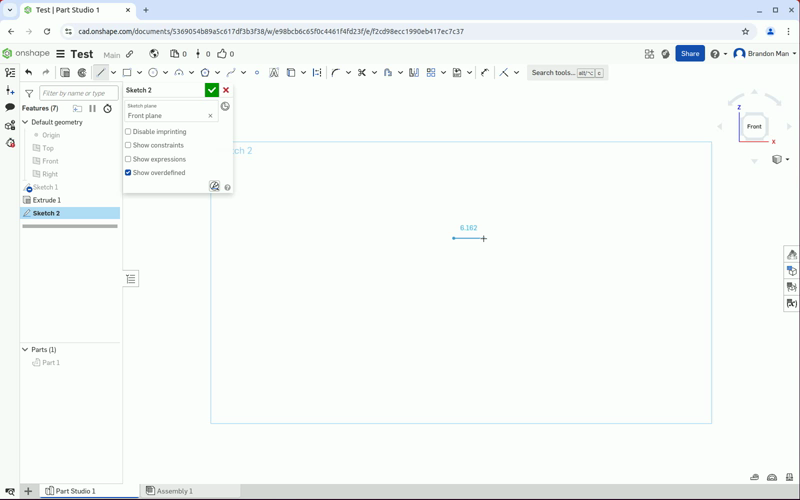
mouse_move(493, 238)
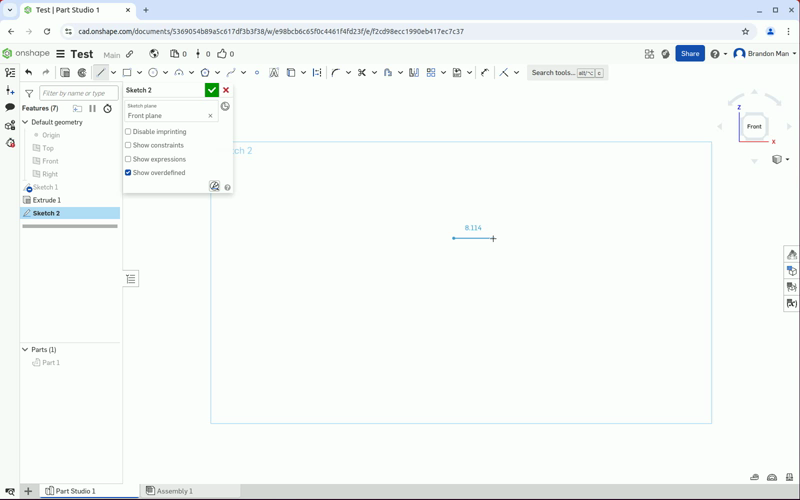
click(493, 238)
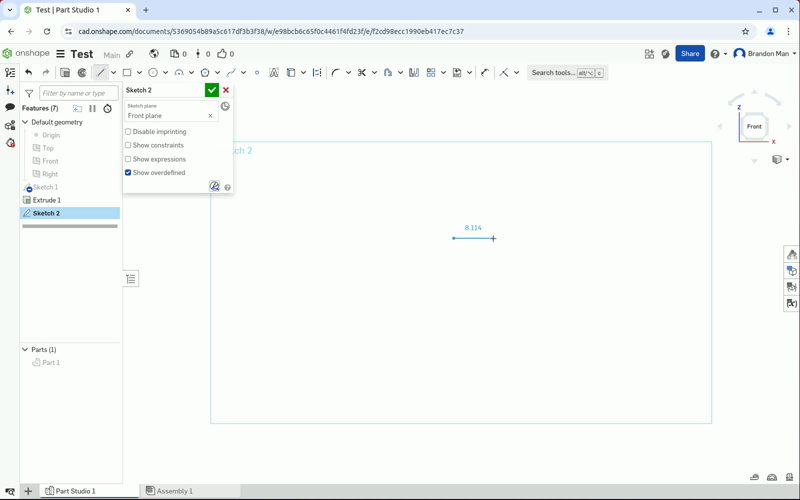
key_up(shift)
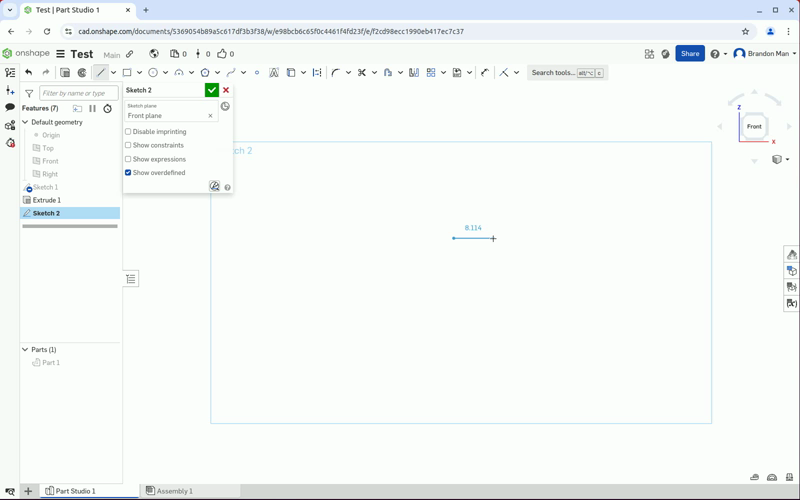
key_down(shift)
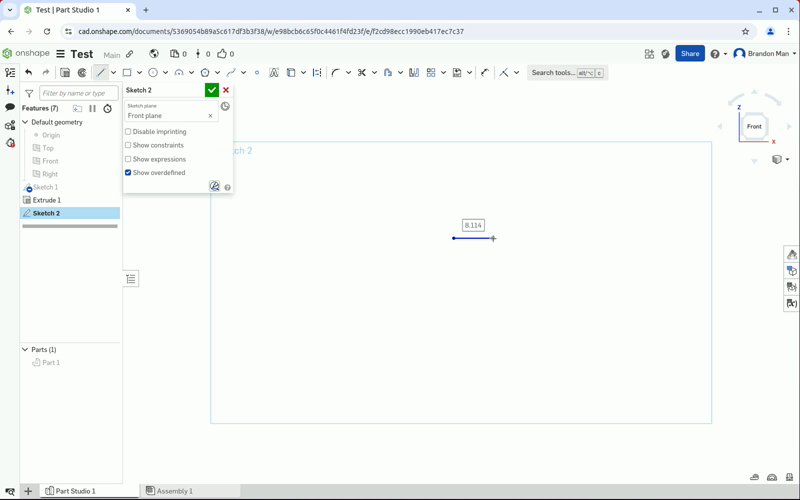
mouse_move(523, 238)
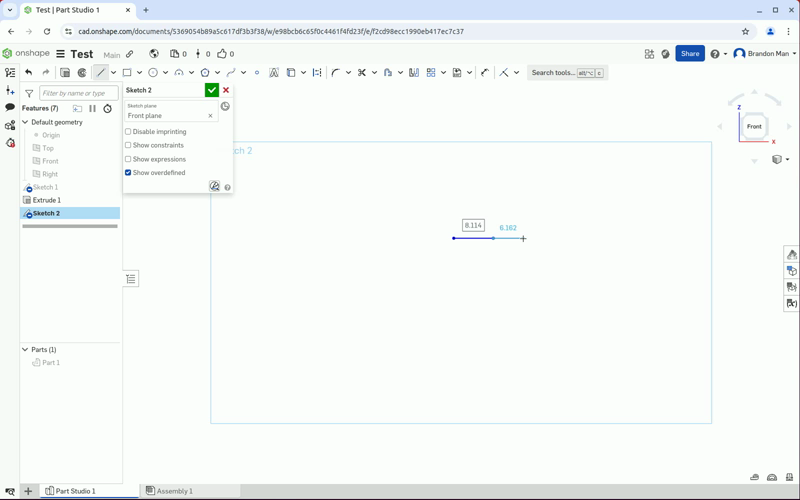
mouse_move(493, 208)
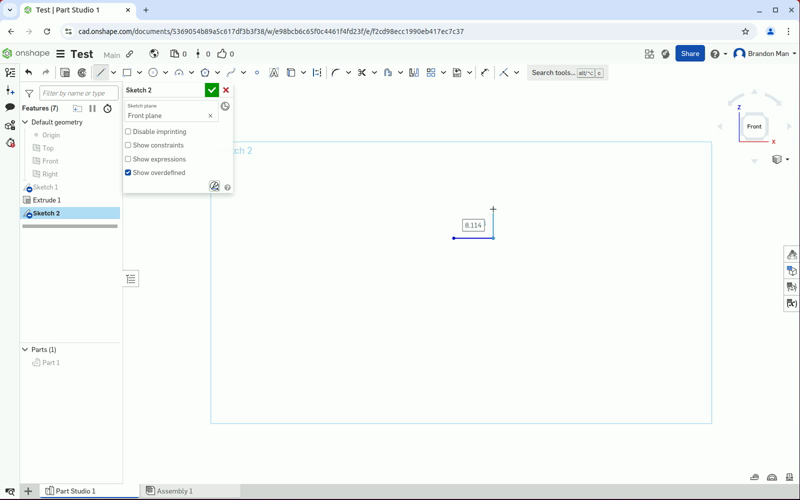
click(493, 208)
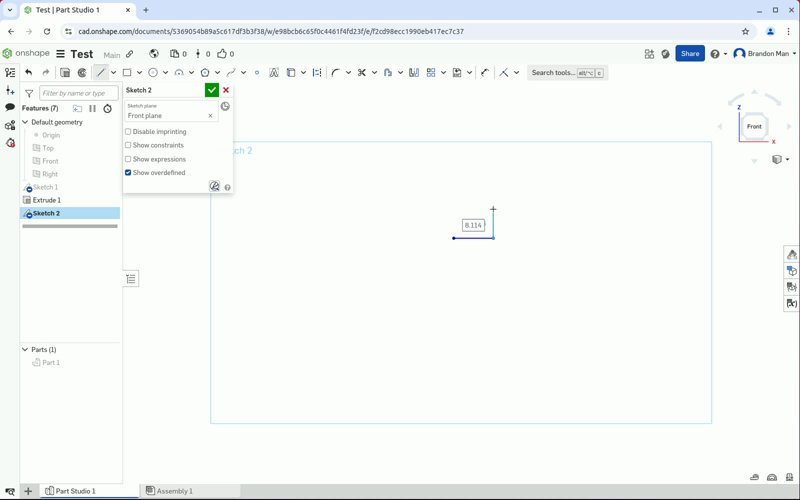
key_up(shift)
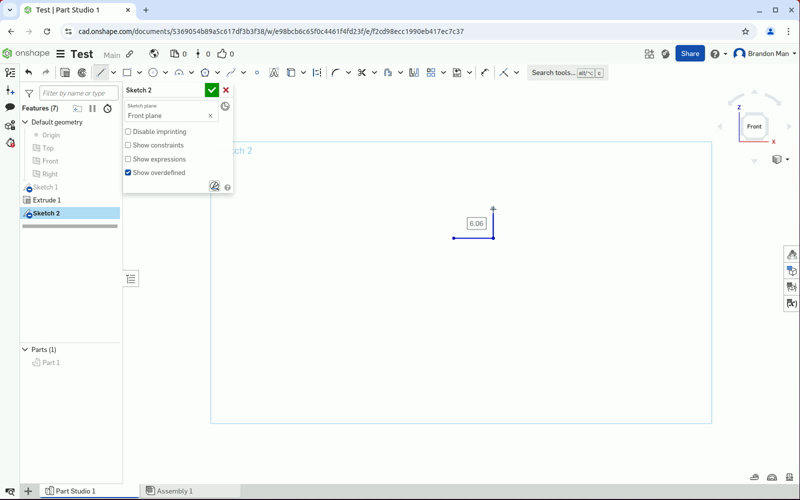
key_down(shift)
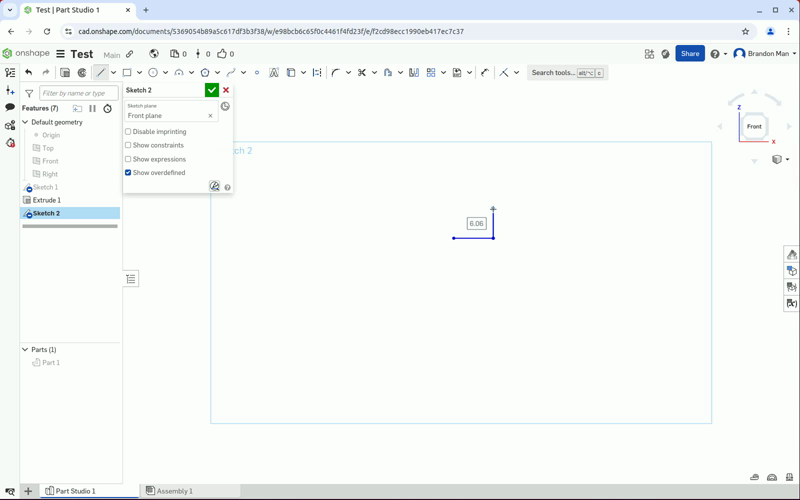
mouse_move(523, 208)
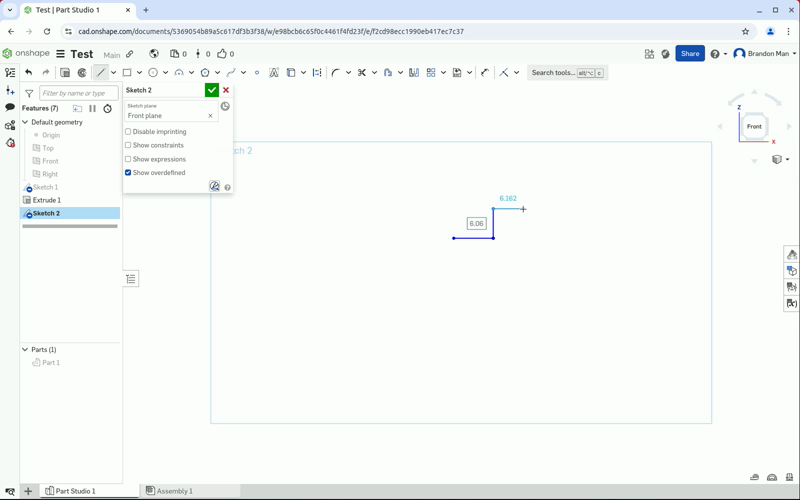
mouse_move(453, 208)
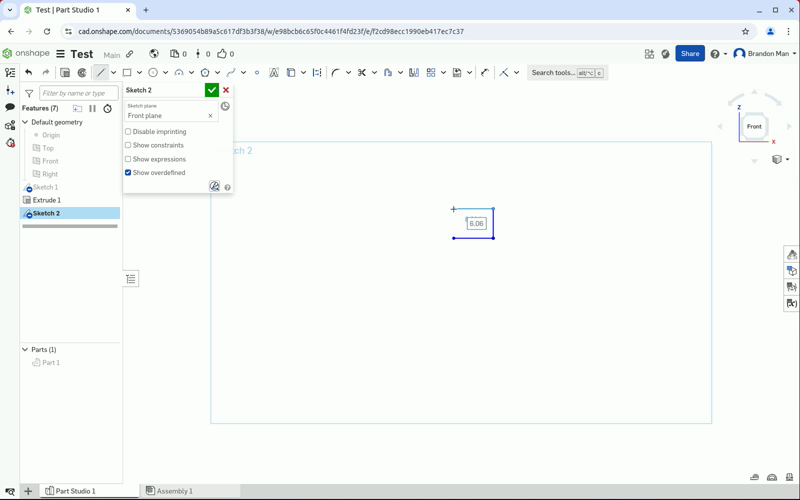
click(453, 208)
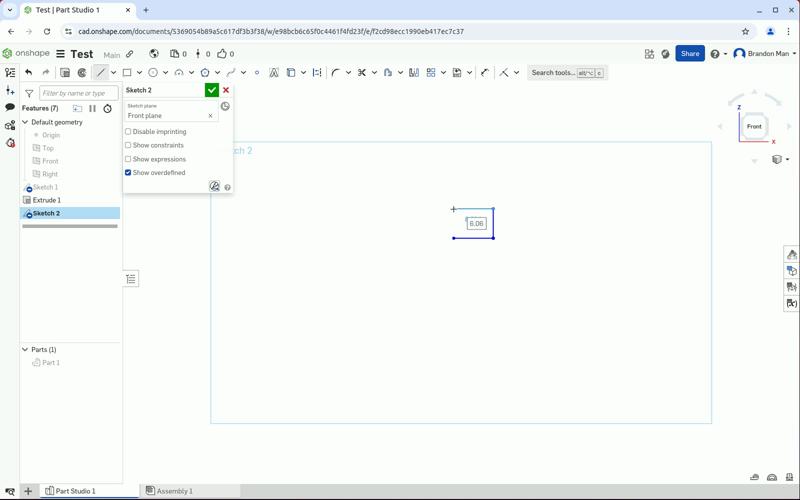
key_up(shift)
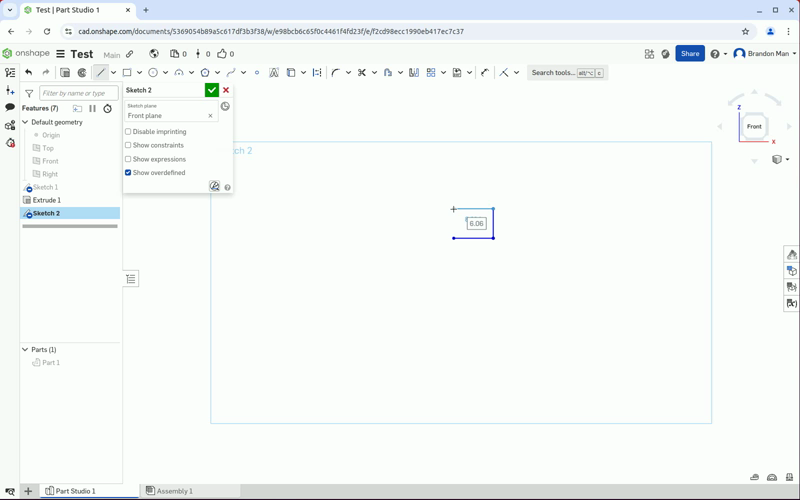
mouse_move(483, 208)
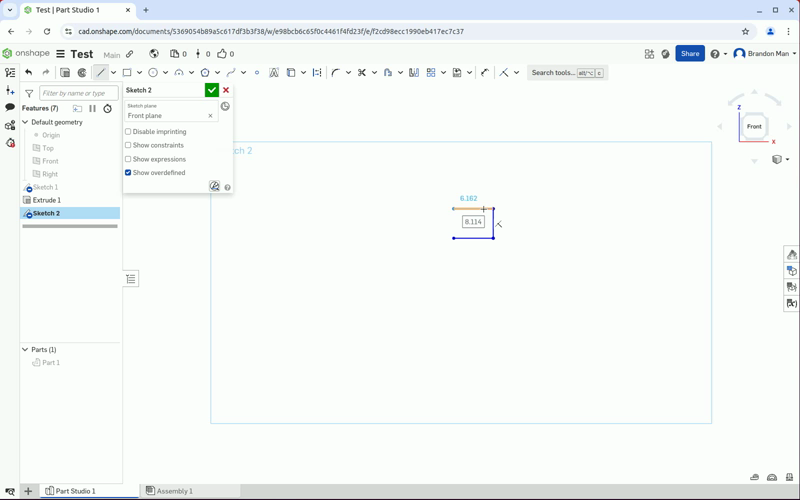
key_down(shift)
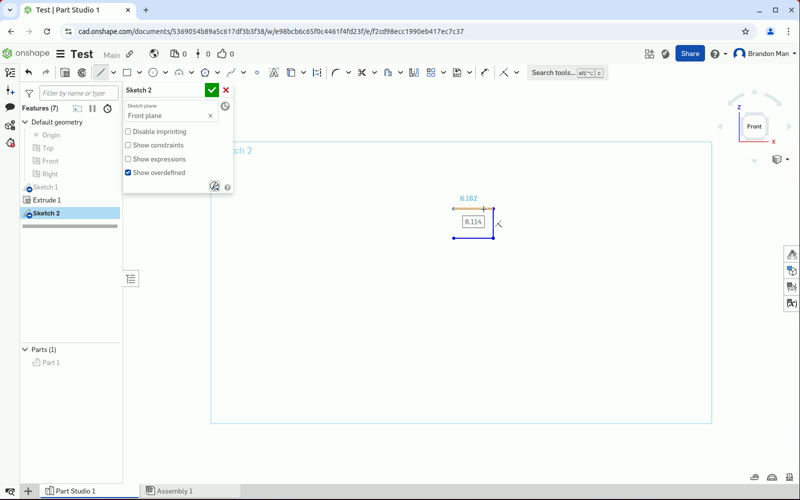
mouse_move(453, 238)
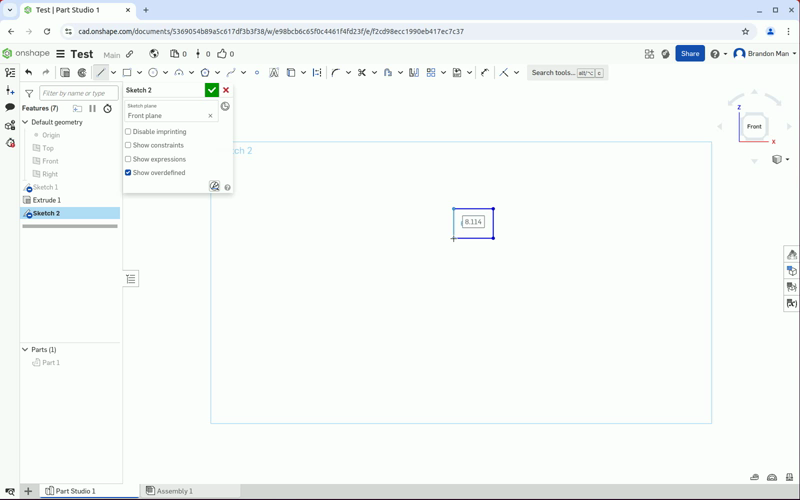
key_up(shift)
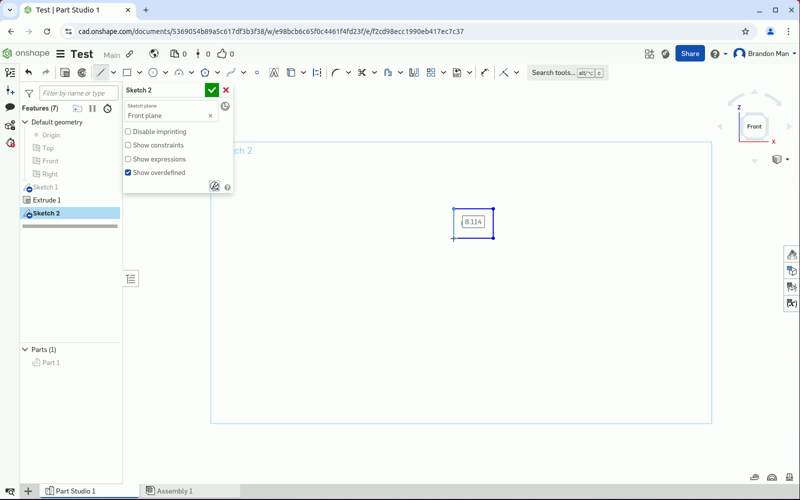
click(453, 238)
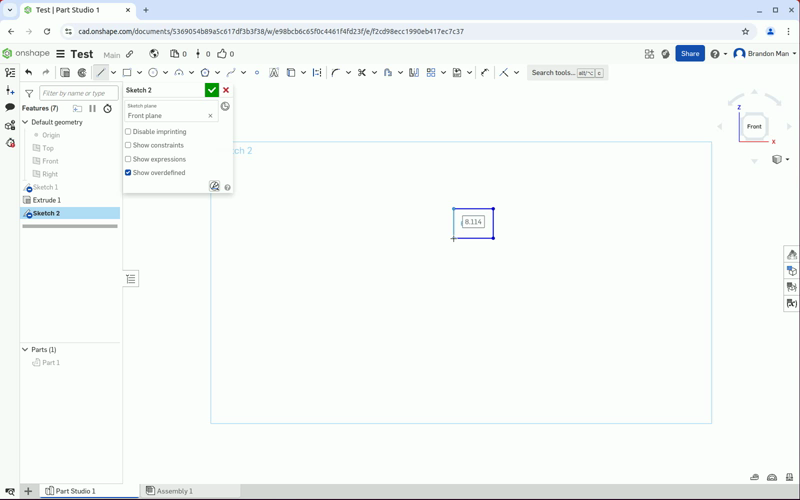
key(esc)
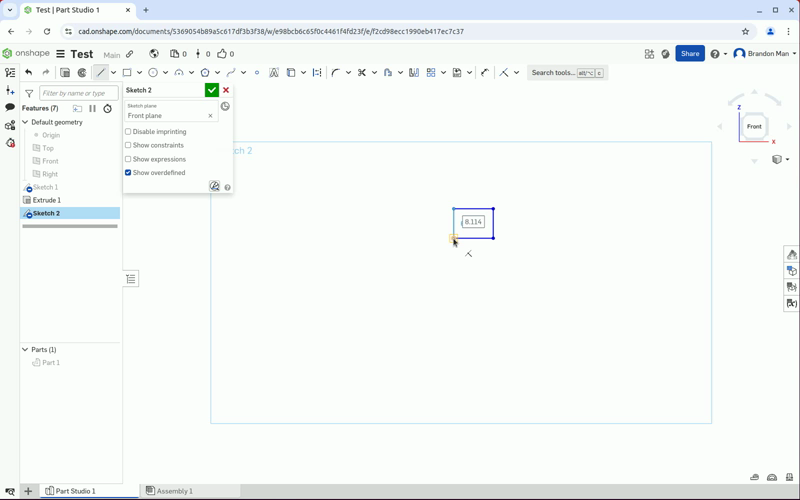
mouse_move(464, 218)
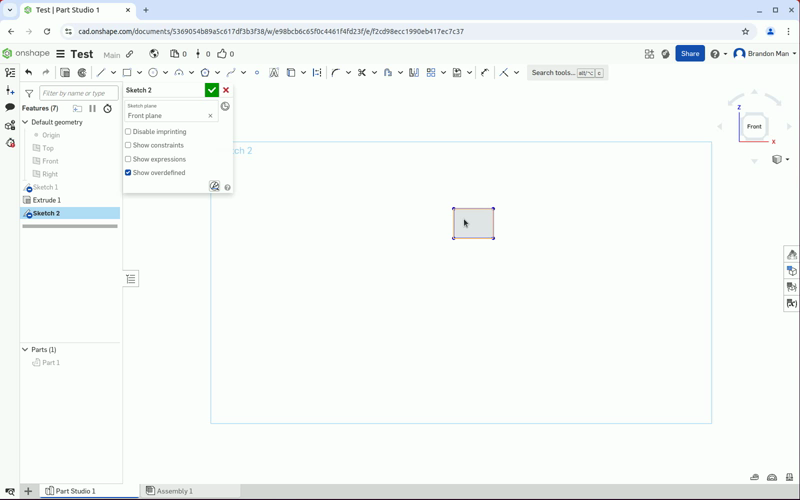
scroll(6)
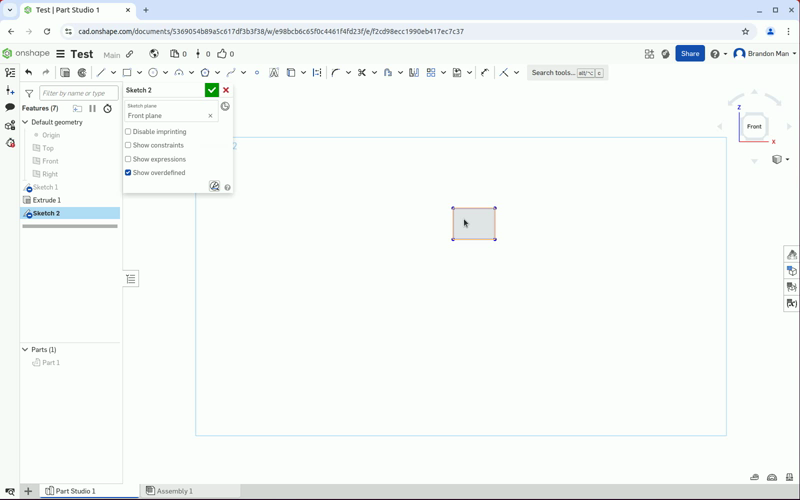
scroll(6)
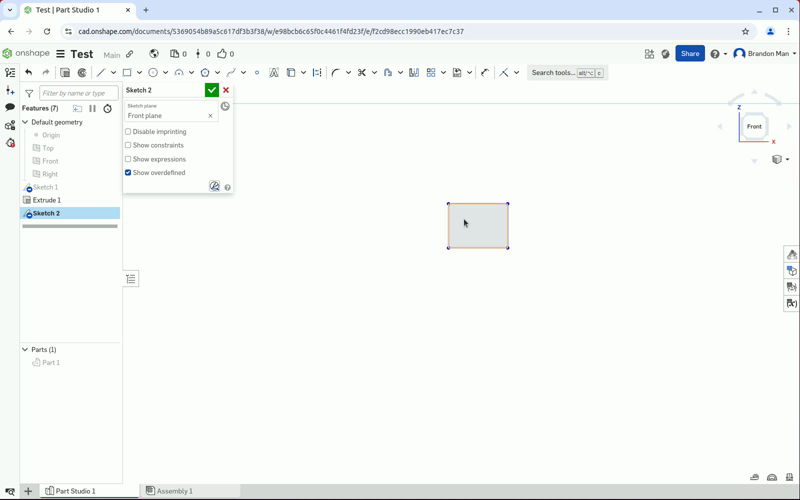
scroll(6)
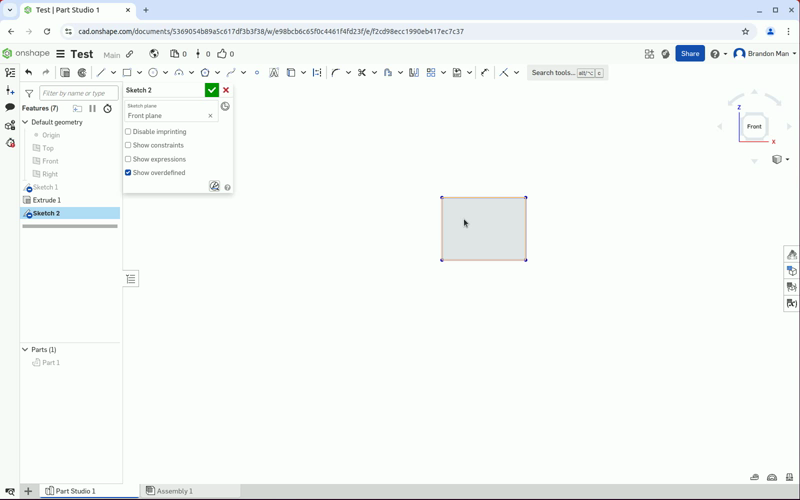
scroll(6)
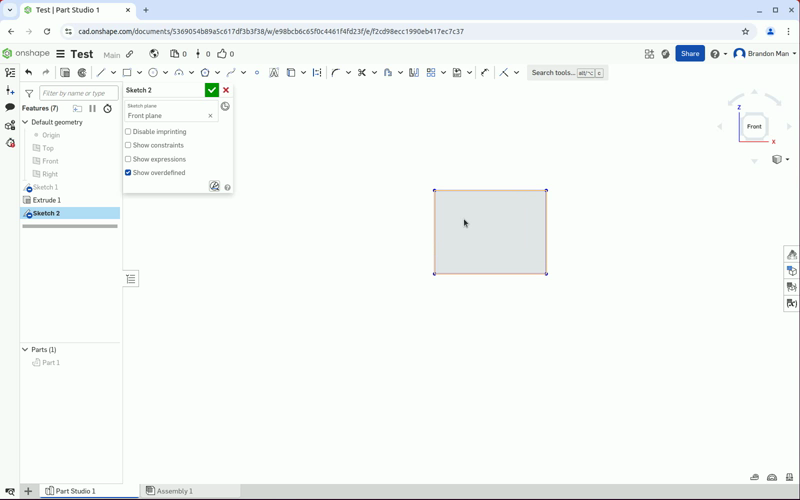
scroll(6)
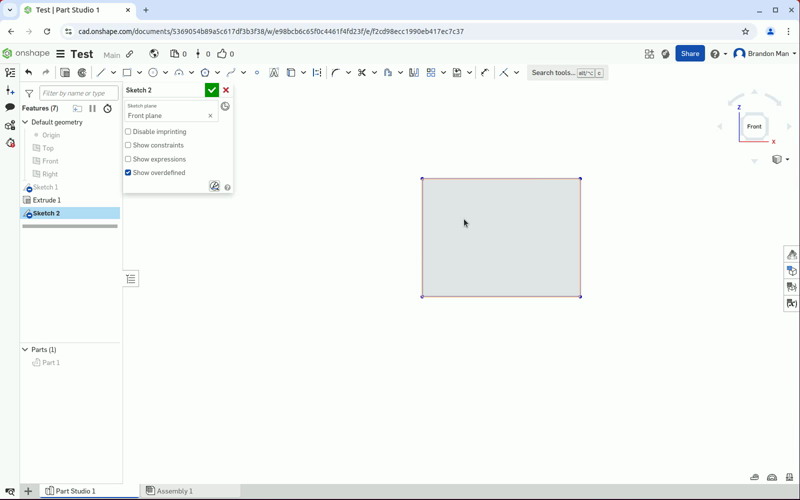
scroll(6)
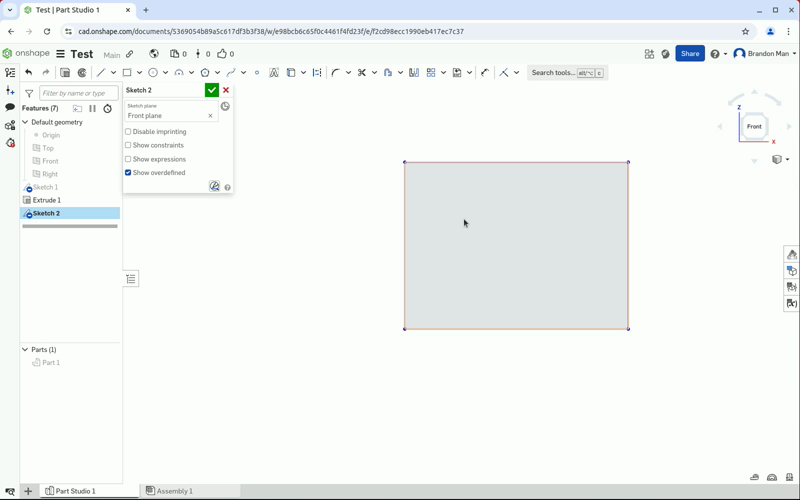
scroll(6)
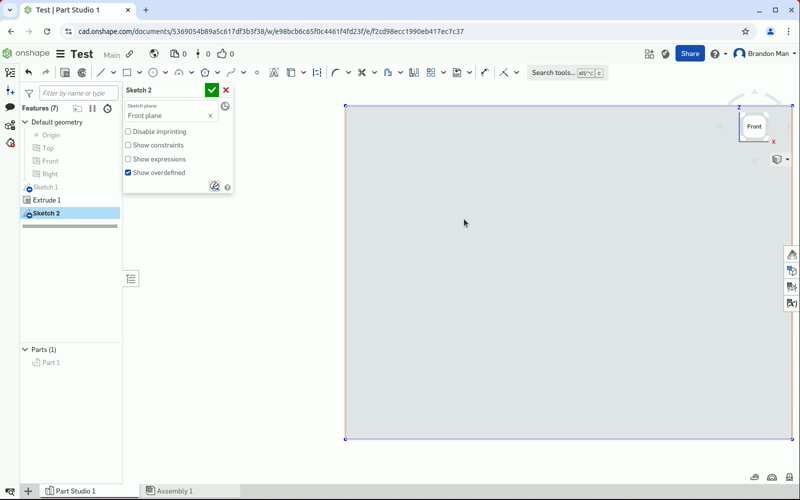
click(464, 218)
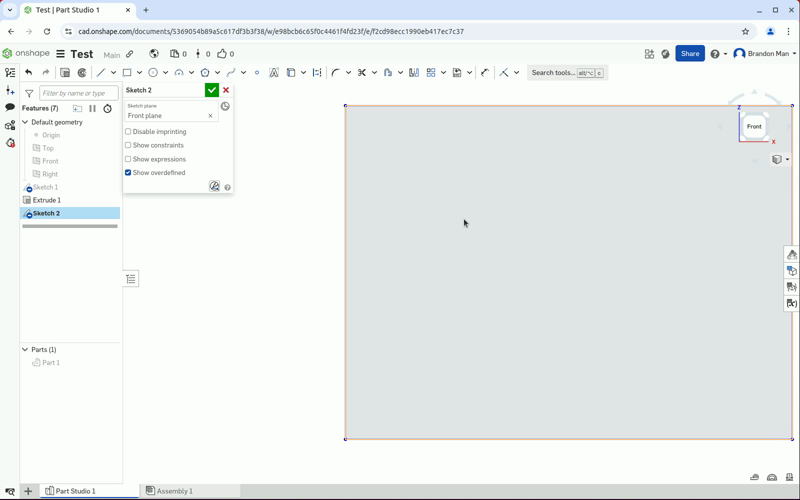
scroll(-6)
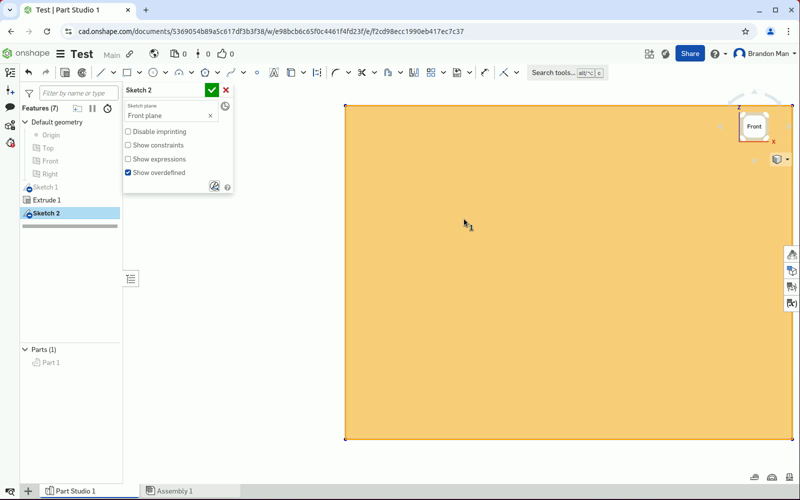
scroll(-6)
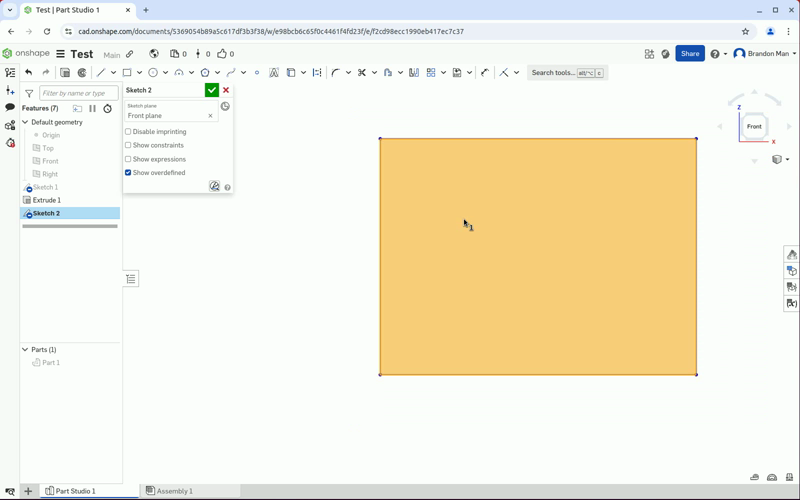
scroll(-6)
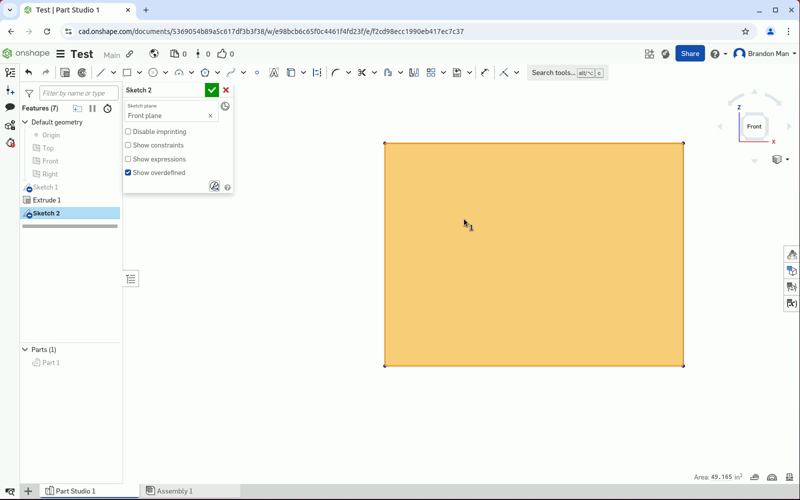
scroll(-6)
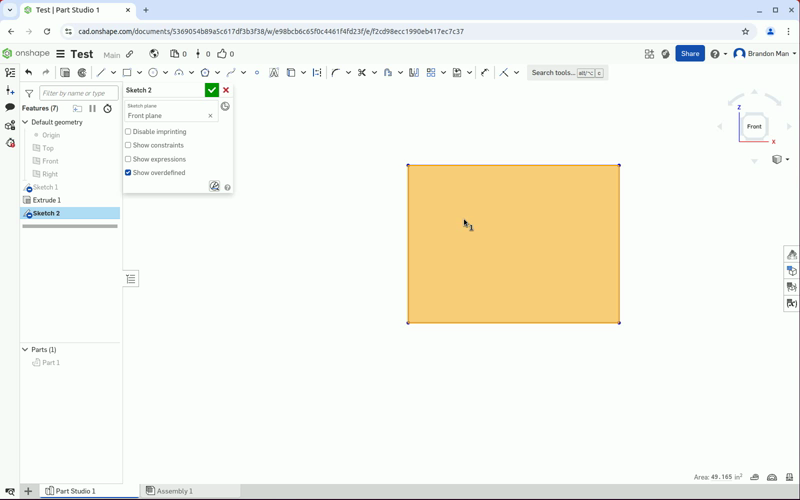
scroll(-6)
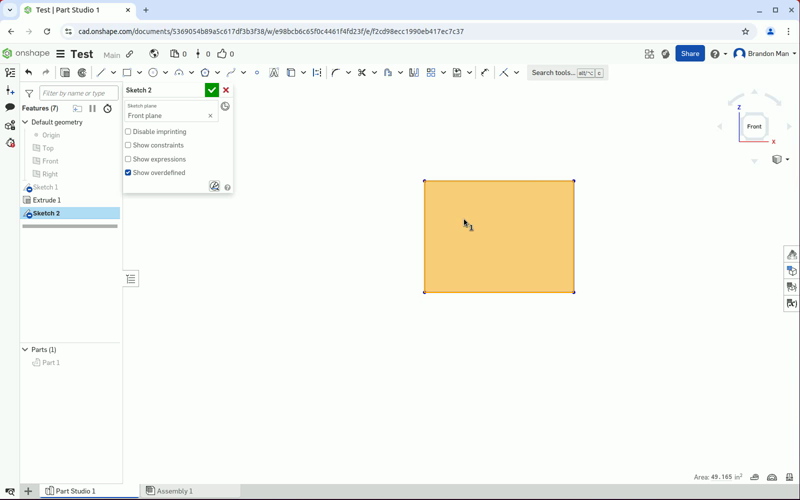
scroll(-6)
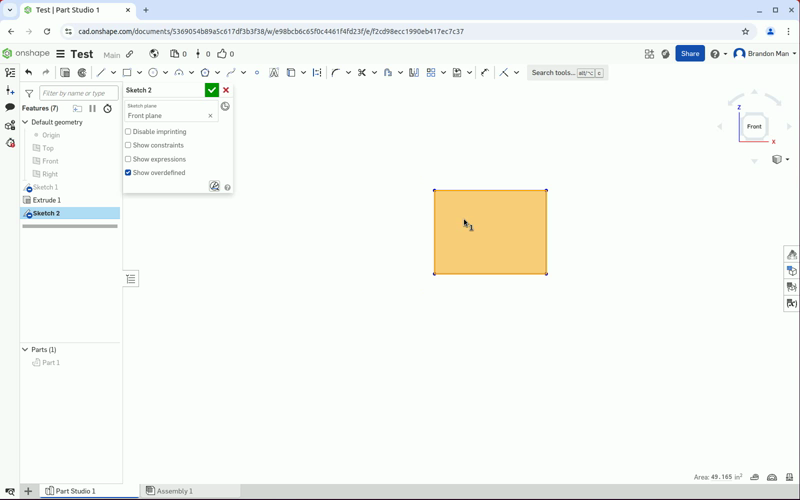
scroll(-6)
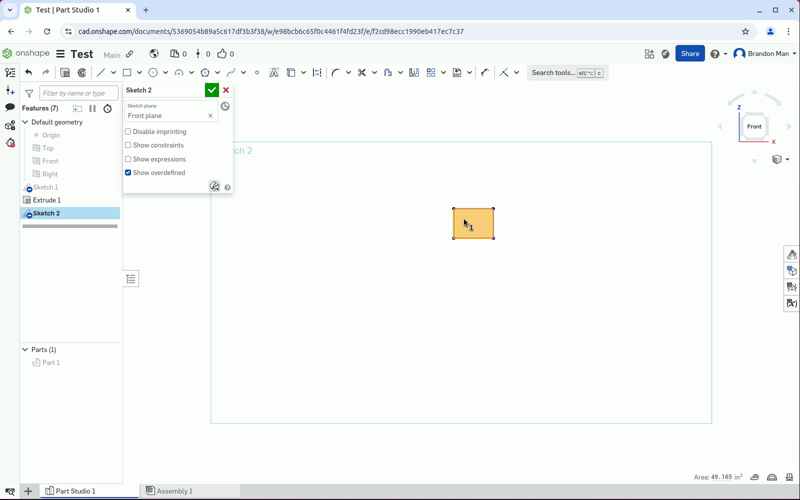
mouse_move(73, 352)
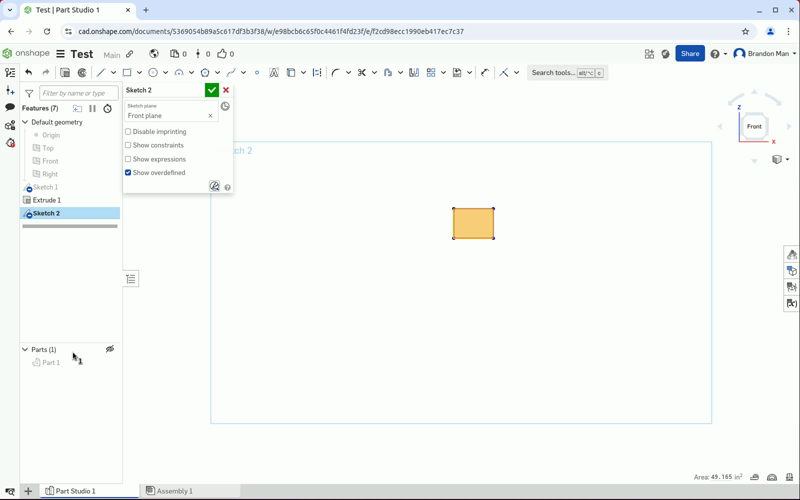
key(shift+y)
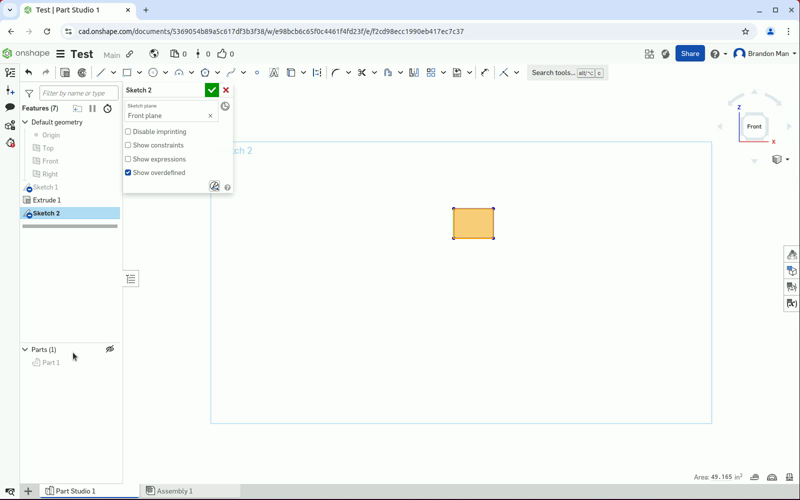
key(shift+e)
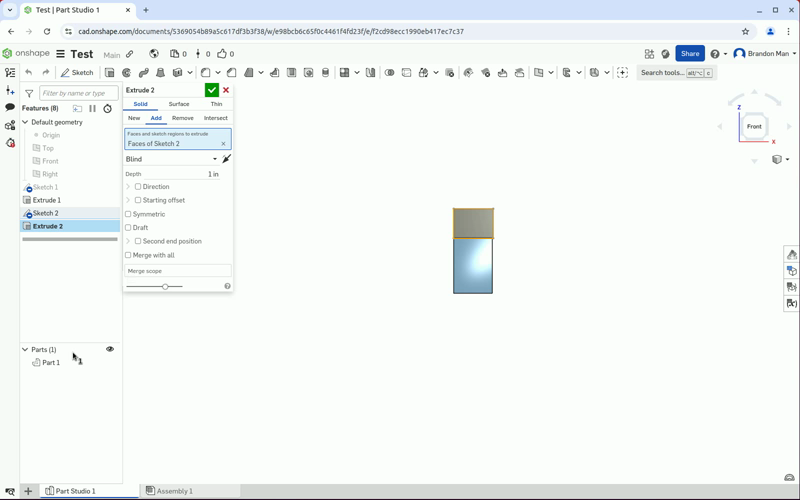
mouse_move(143, 106)
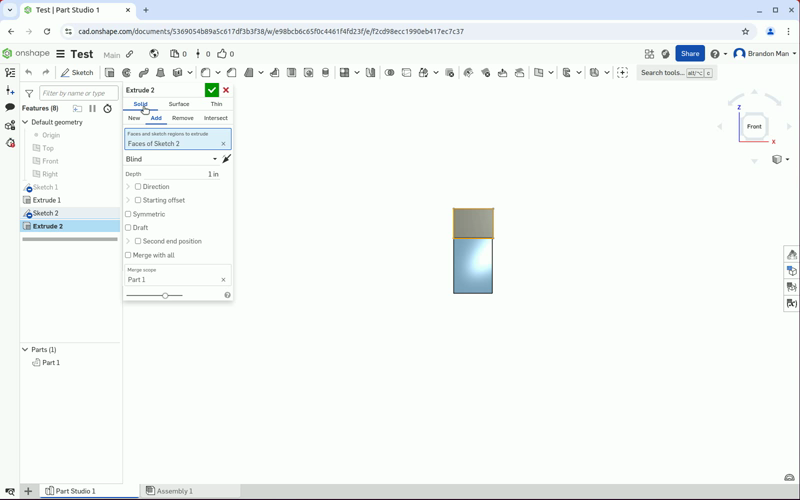
click(143, 106)
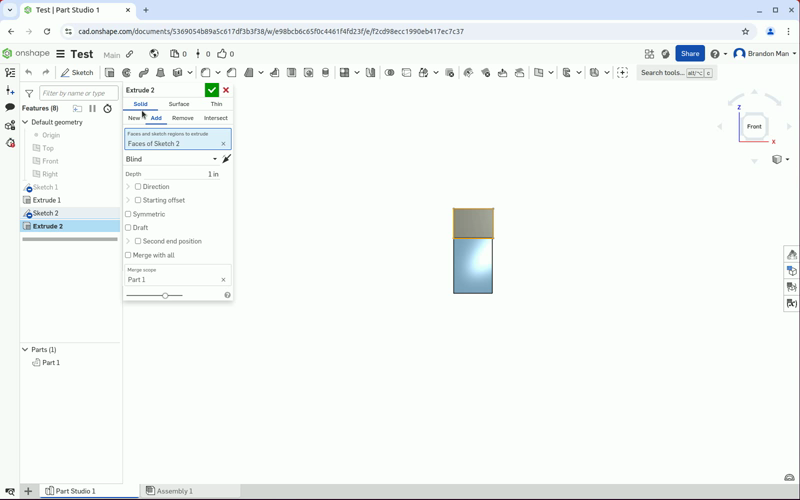
mouse_move(137, 120)
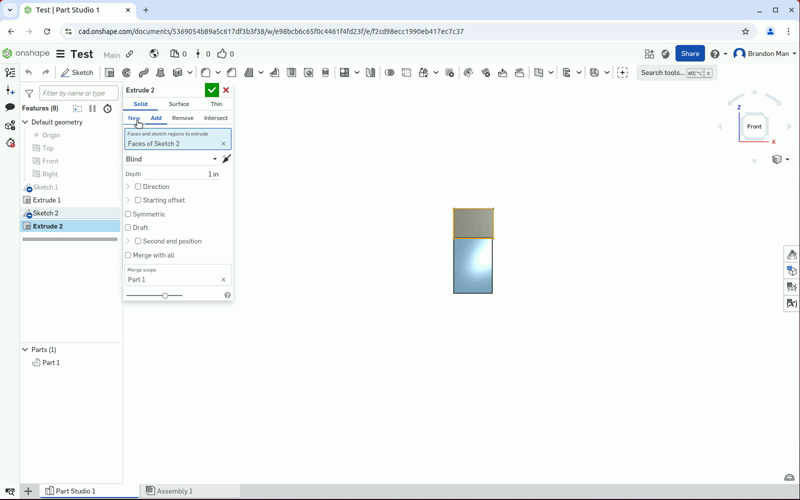
click(137, 120)
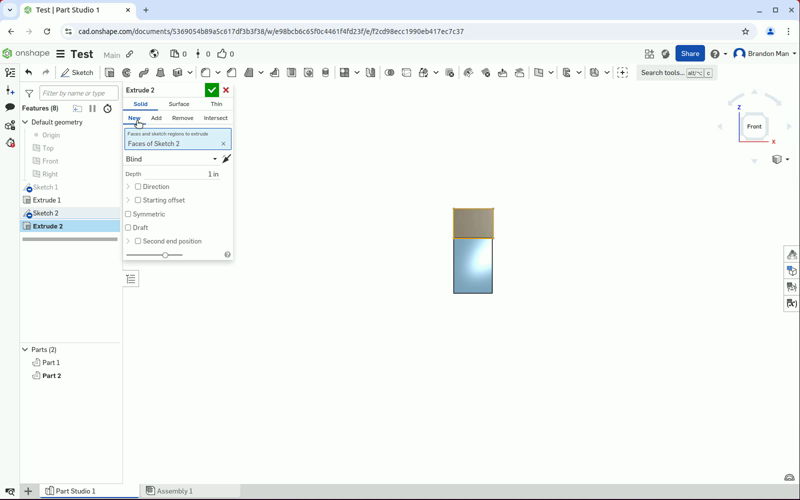
key(tab, 4)
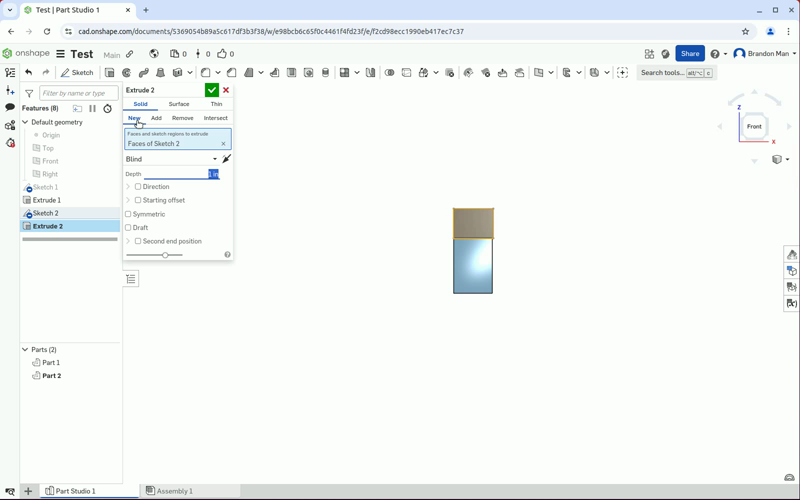
text(23.108)
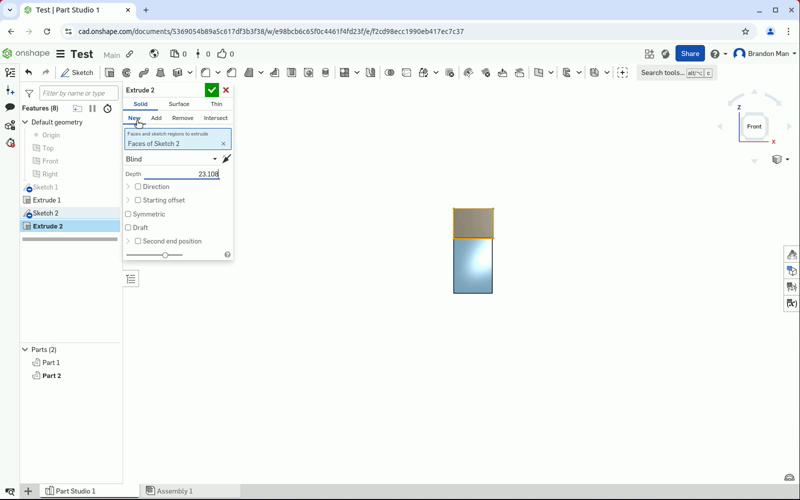
key(enter)
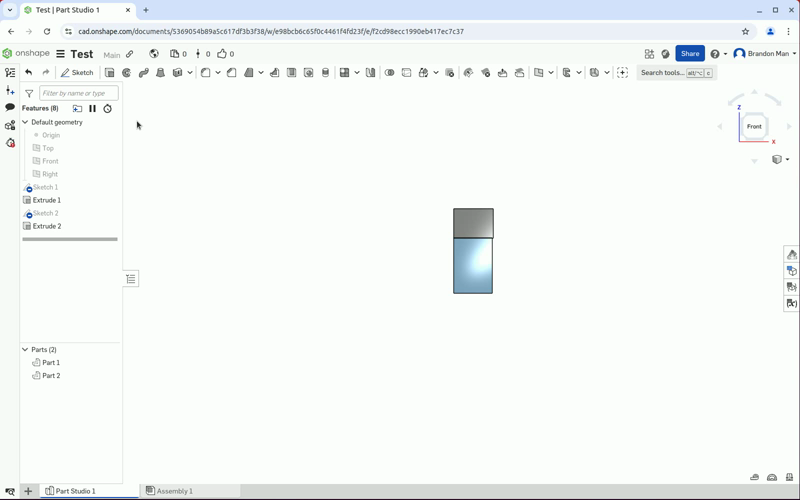
key(shift+h)
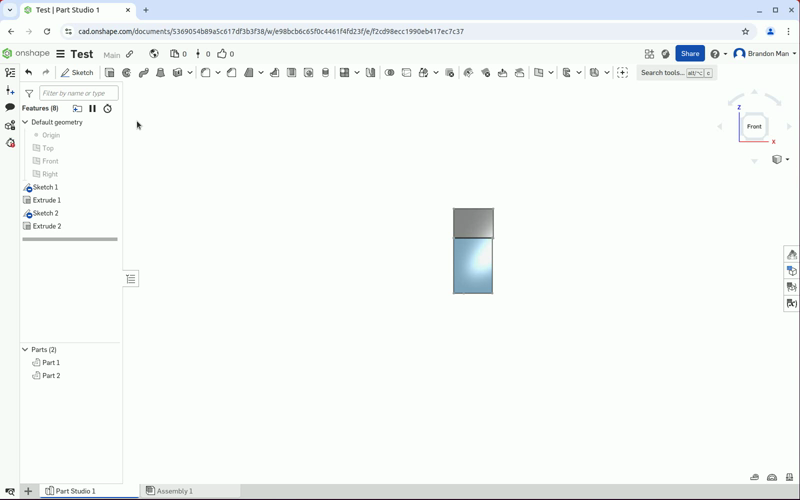
key(shift+h)
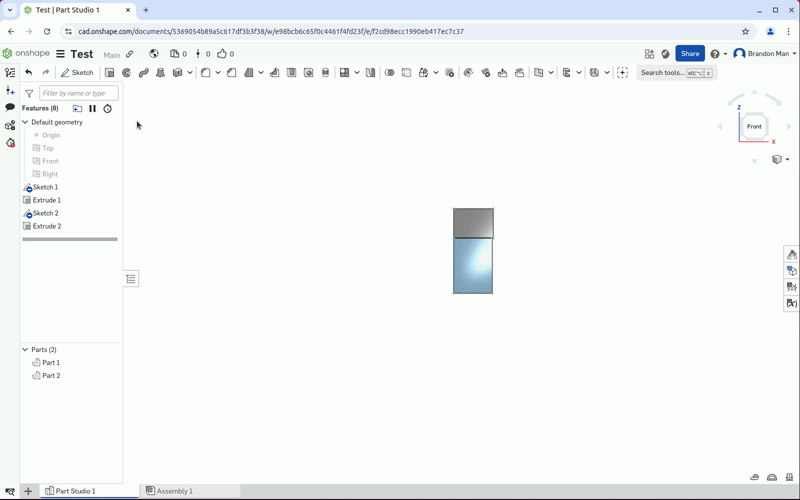
key(shift+7)
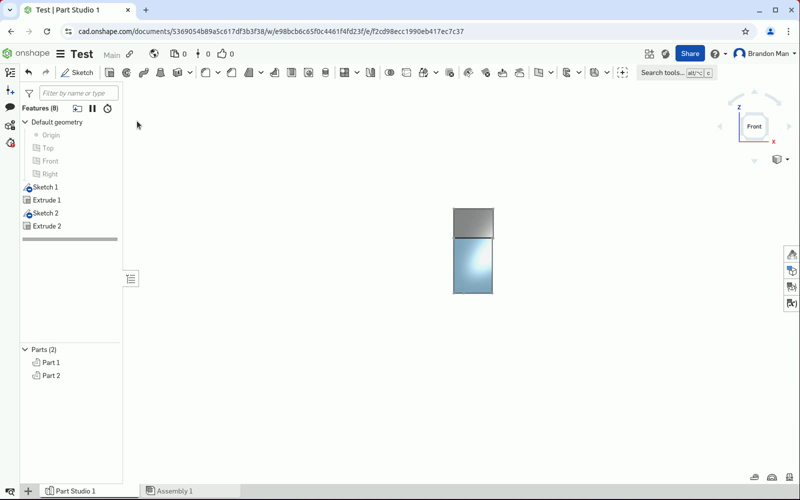
key(left, 2)
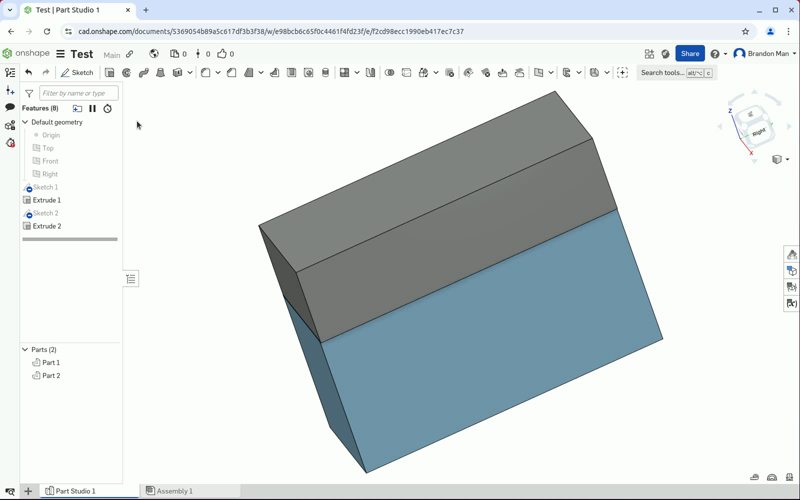
key(down, 2)
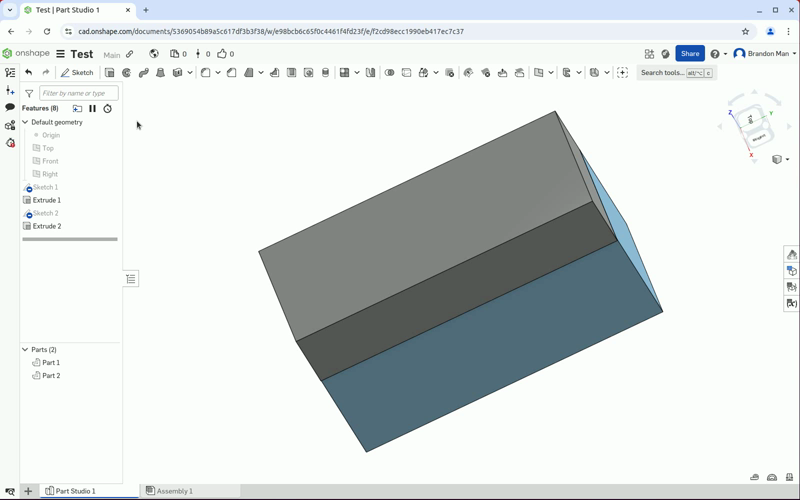
key(up, 2)
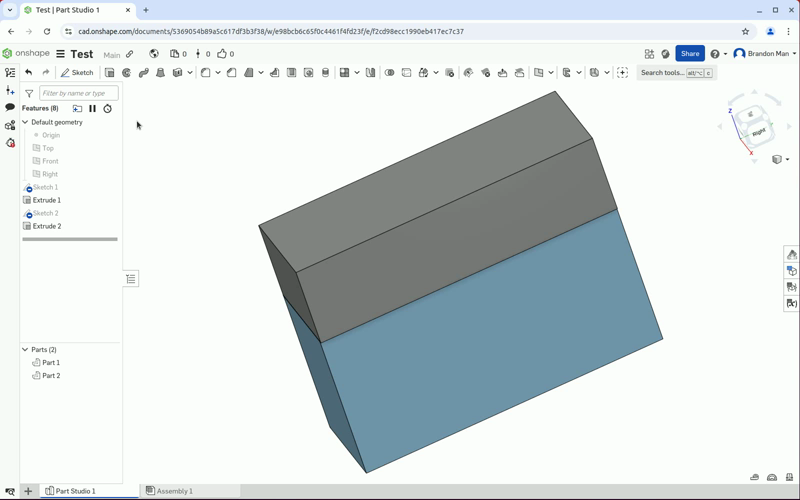
key(right, 2)
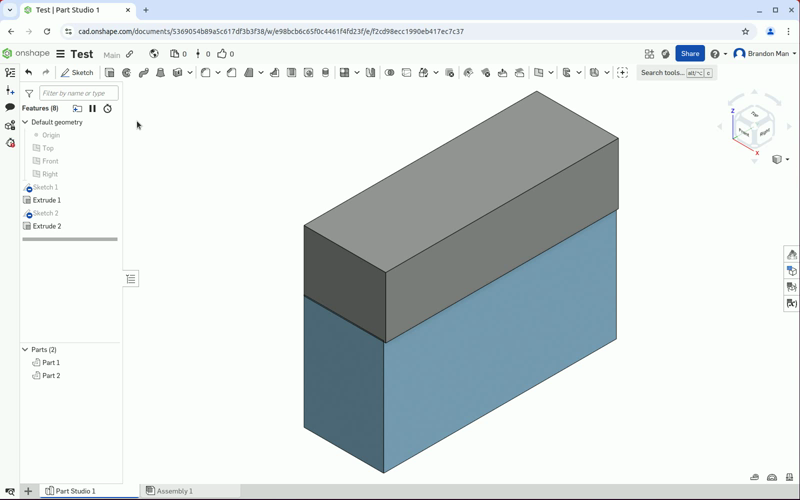
mouse_move(73, 189)
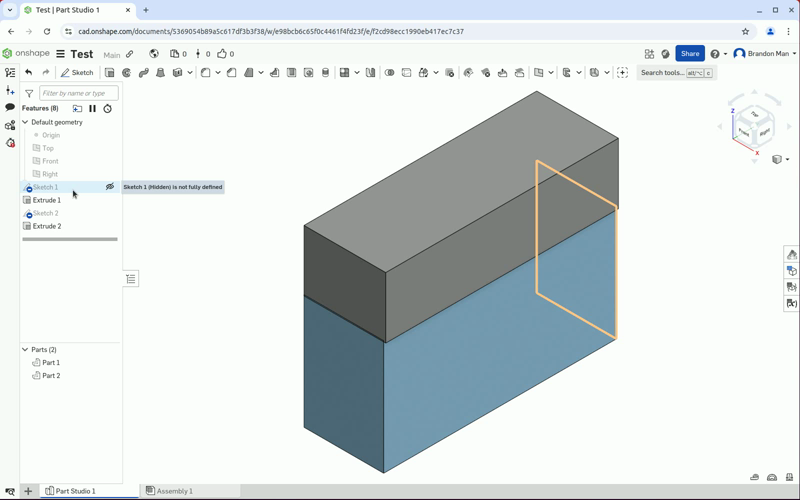
click(73, 189)